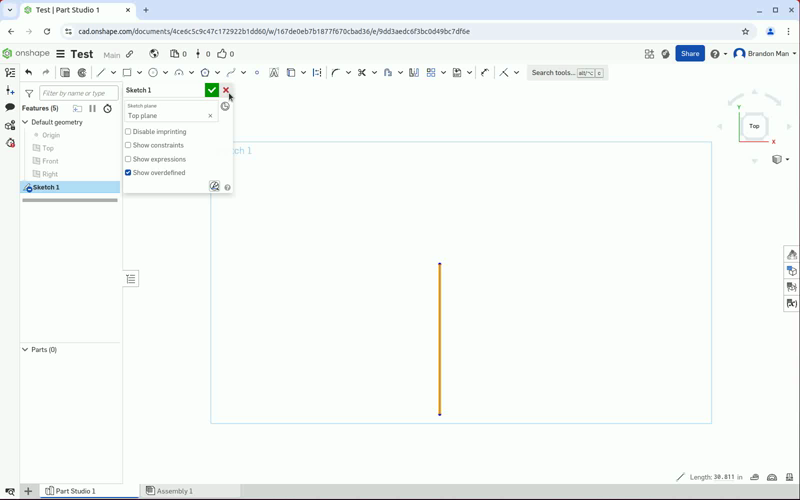
key(shift+h)
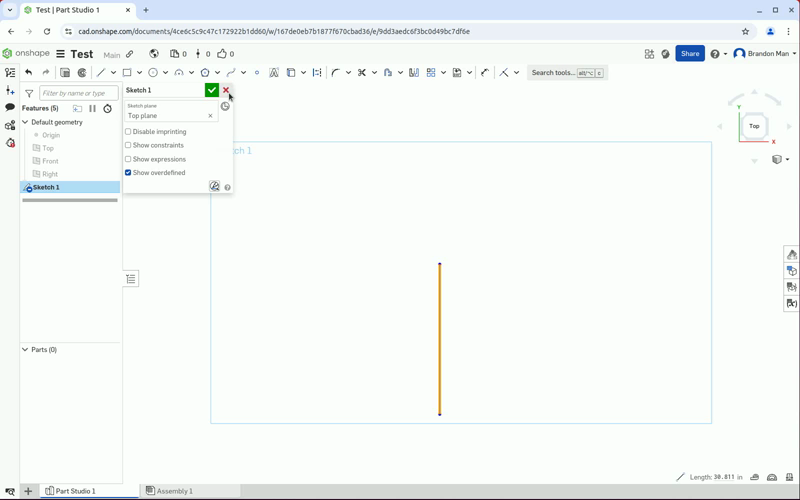
key(shift+s)
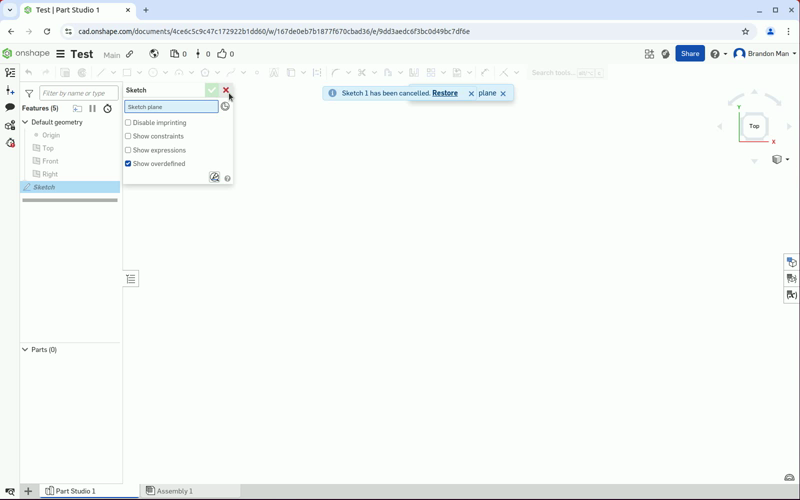
mouse_move(73, 150)
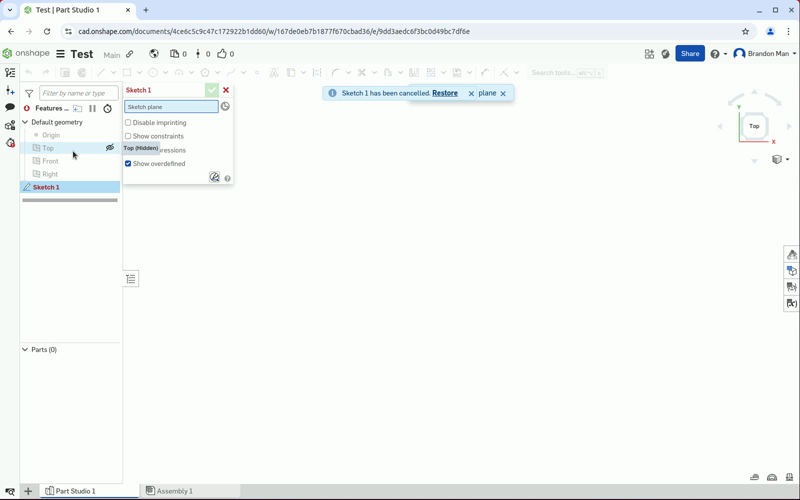
click(73, 150)
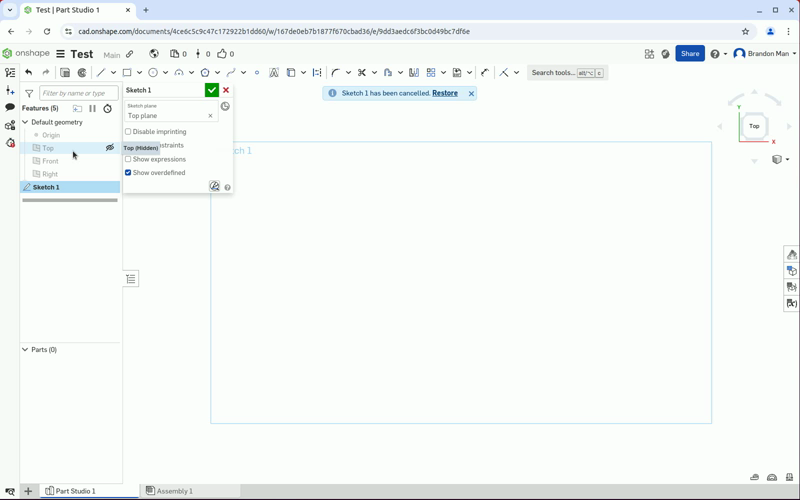
mouse_move(73, 352)
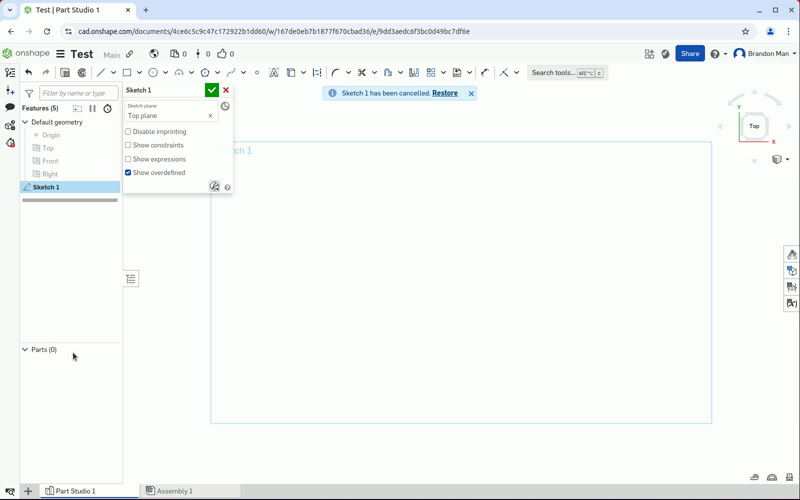
key(y)
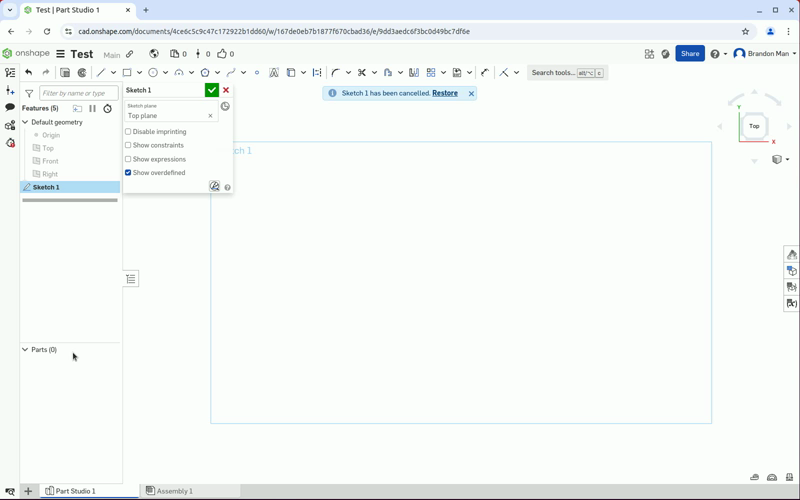
key(l)
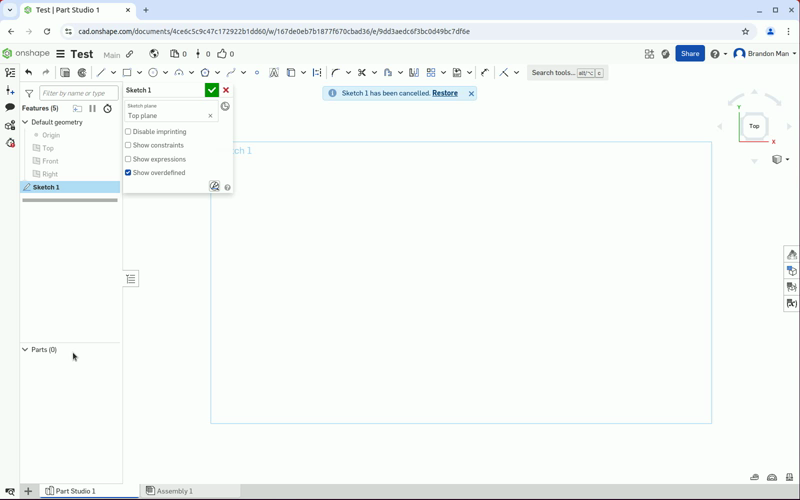
key_down(shift)
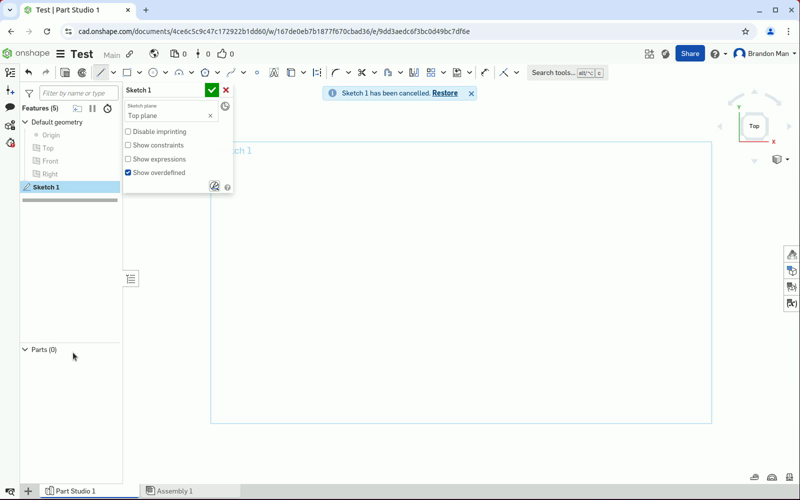
mouse_move(386, 395)
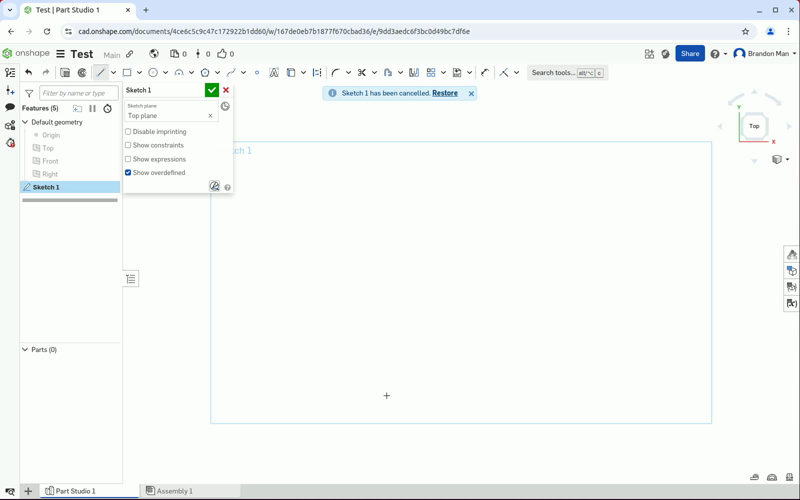
click(386, 395)
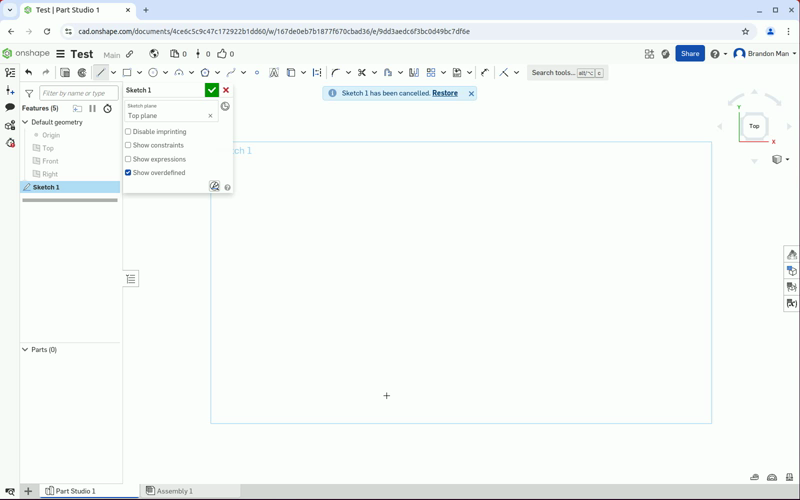
key_up(shift)
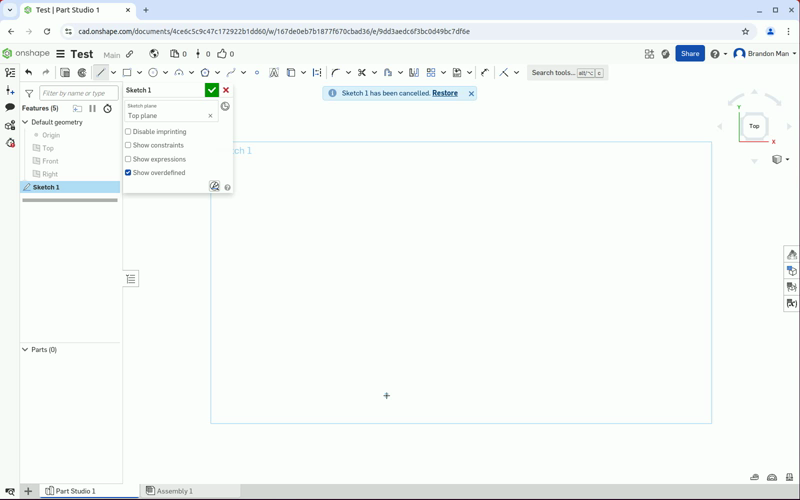
key_down(shift)
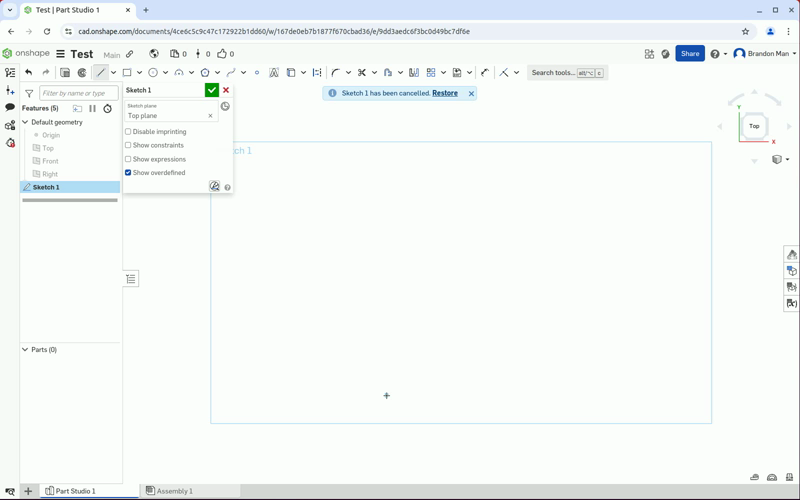
mouse_move(535, 395)
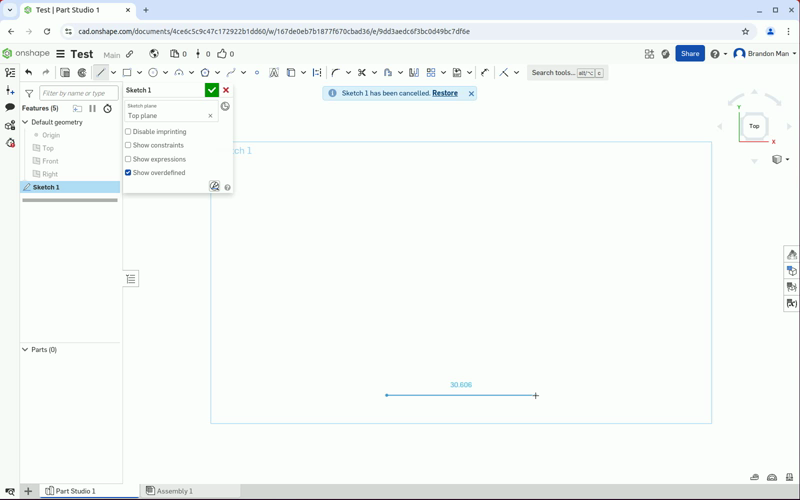
click(535, 395)
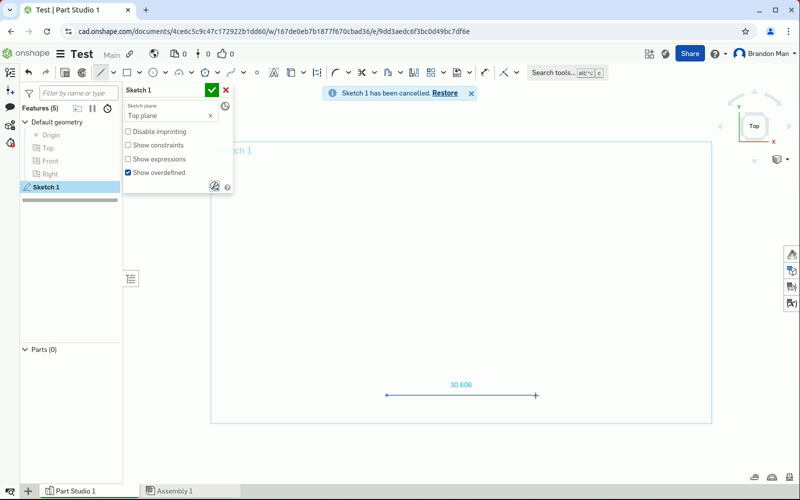
key_up(shift)
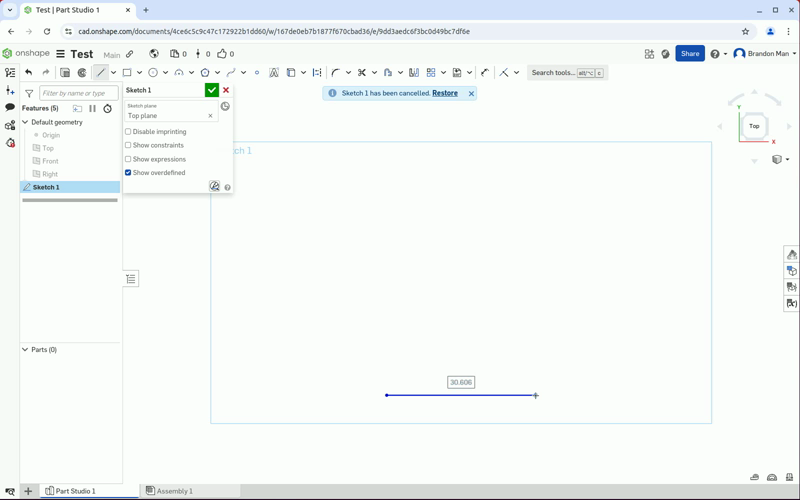
key_down(shift)
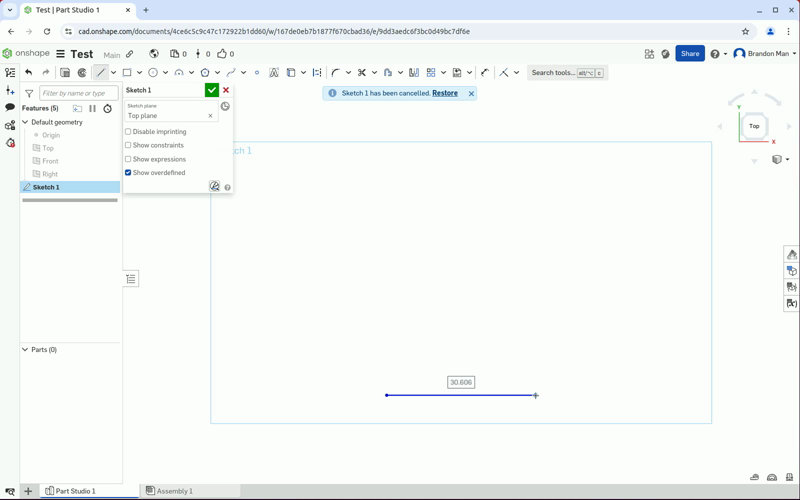
mouse_move(535, 171)
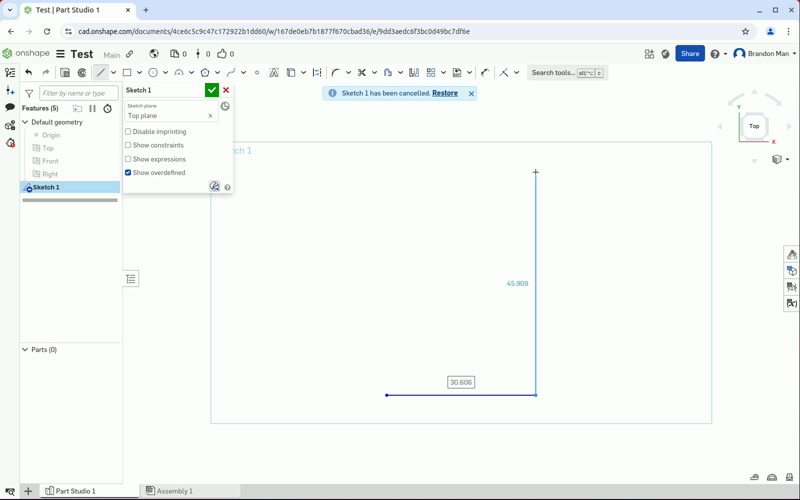
click(535, 171)
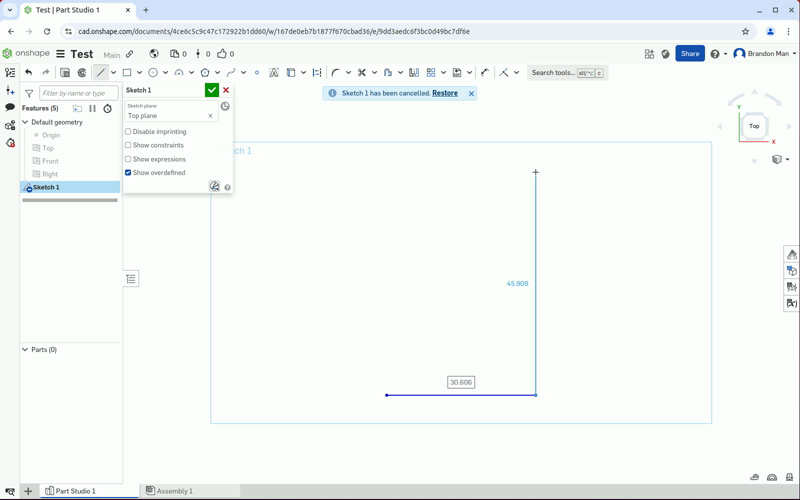
key_up(shift)
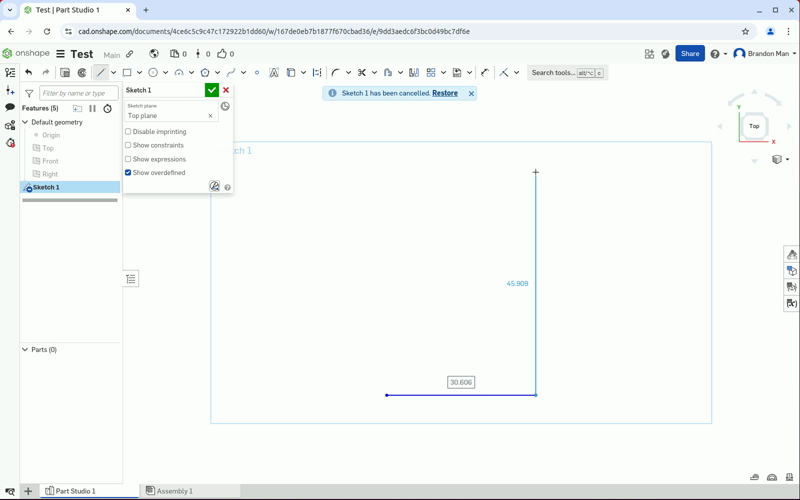
key_down(shift)
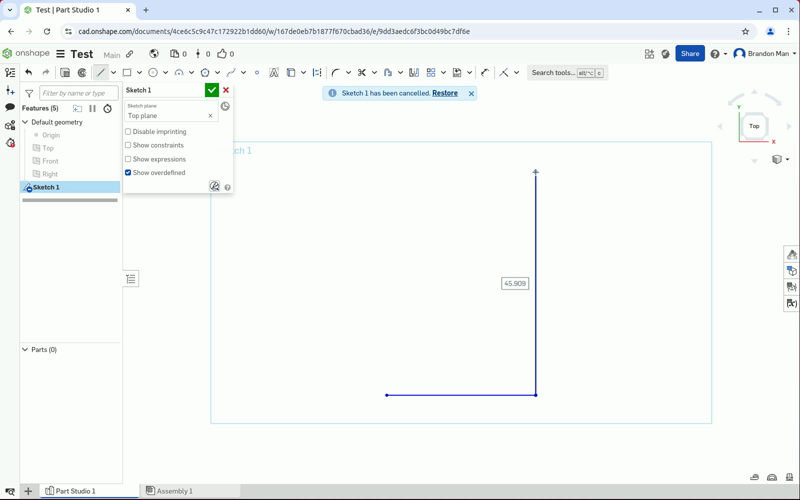
mouse_move(386, 171)
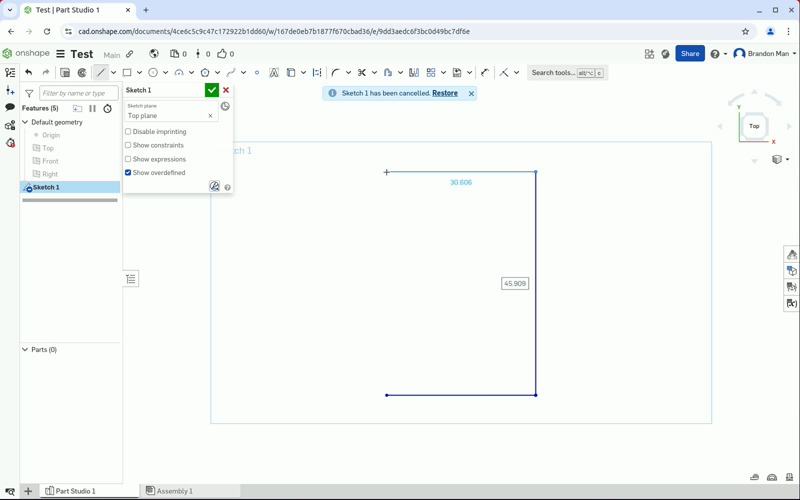
click(386, 171)
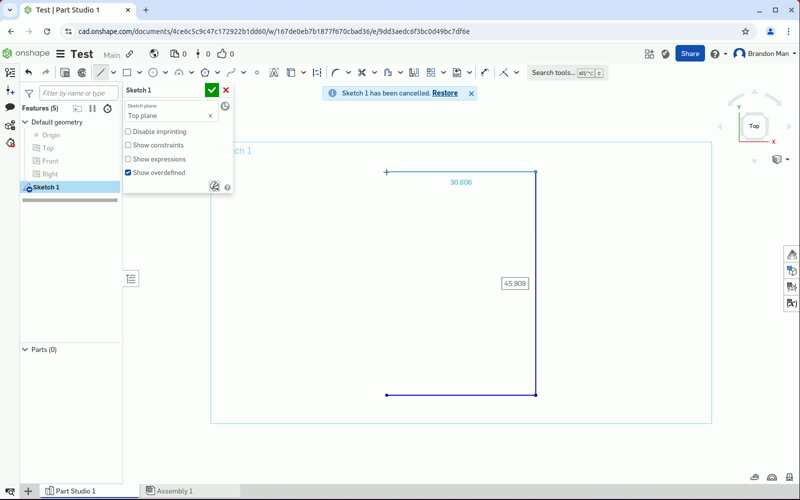
key_up(shift)
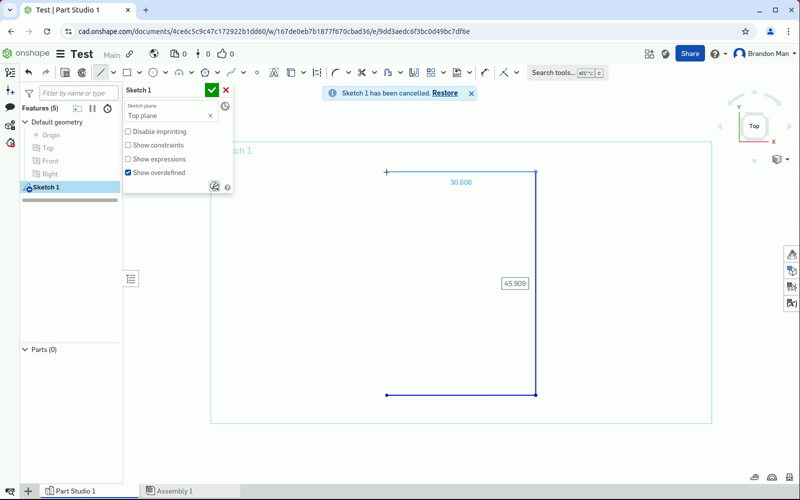
key_down(shift)
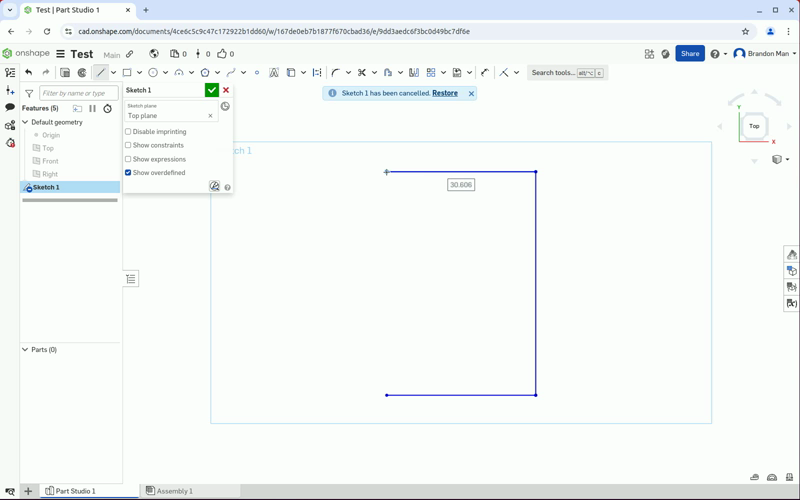
mouse_move(386, 395)
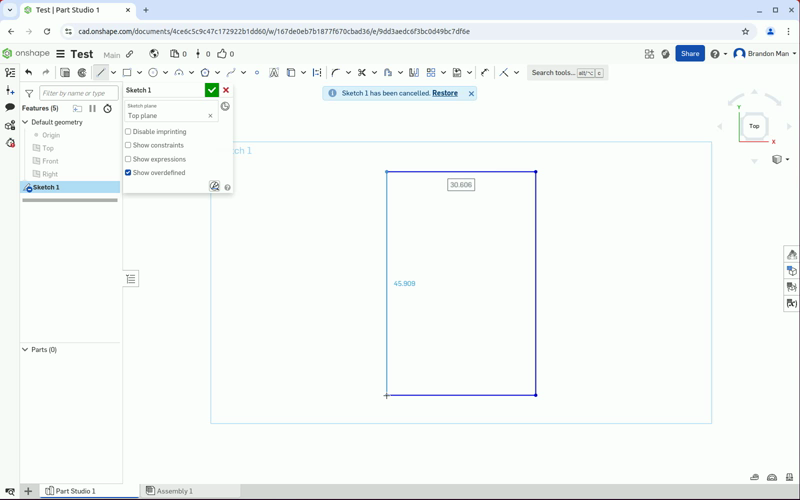
key_up(shift)
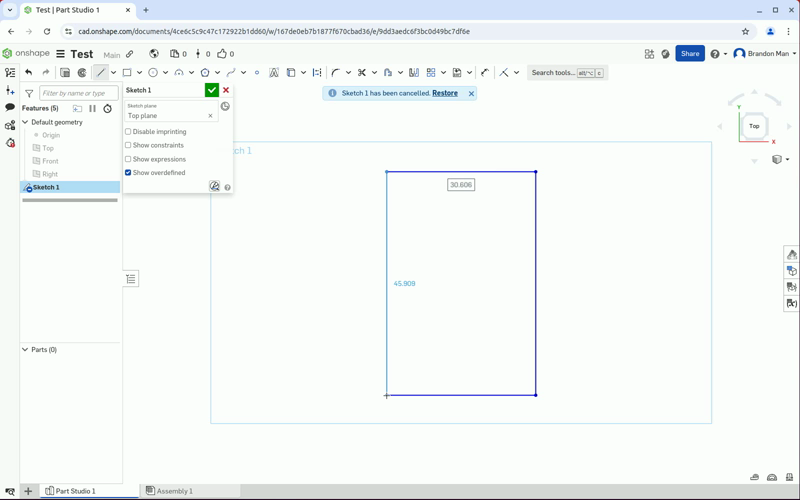
click(386, 395)
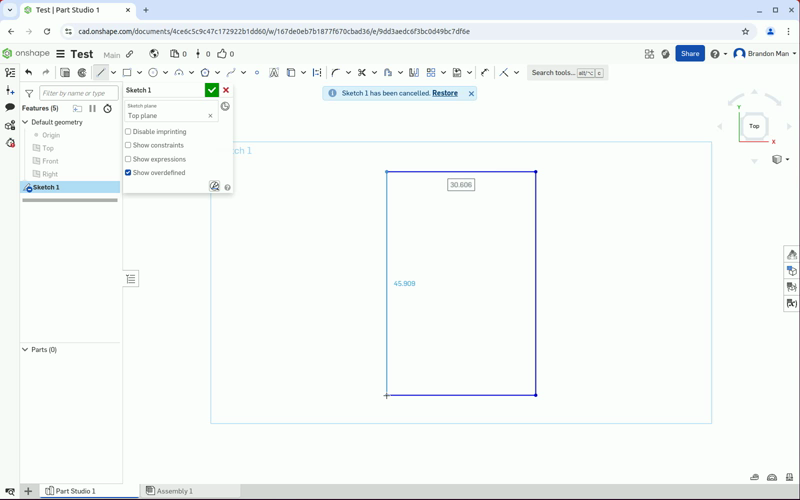
key(esc)
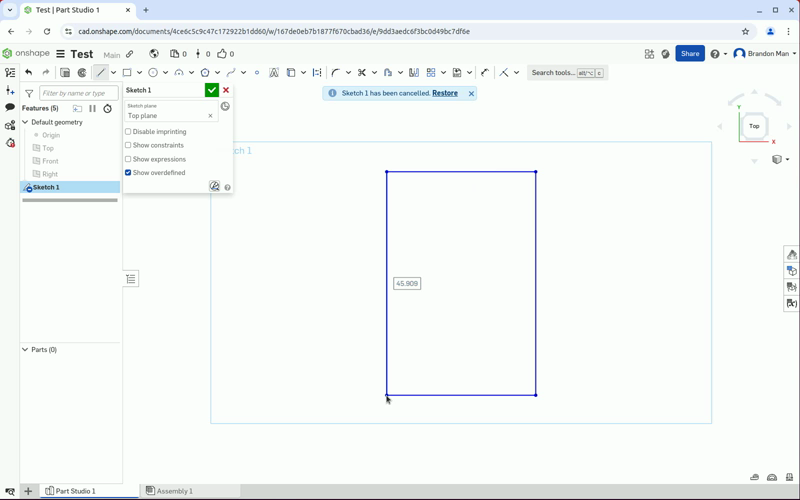
mouse_move(498, 201)
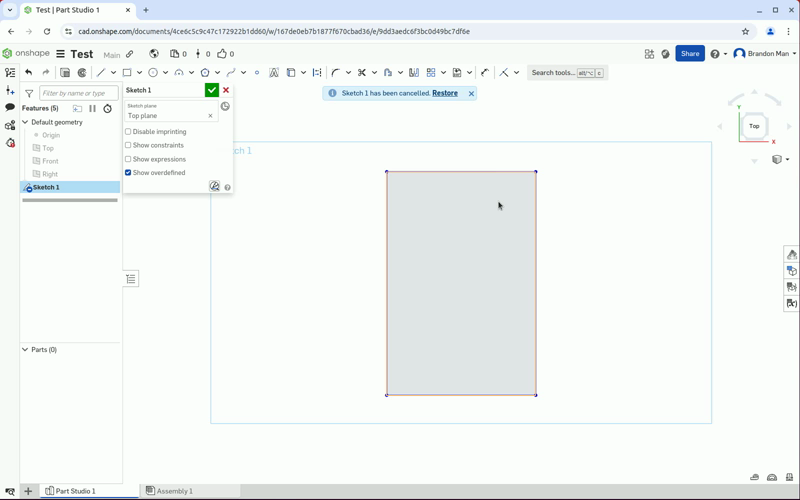
click(498, 201)
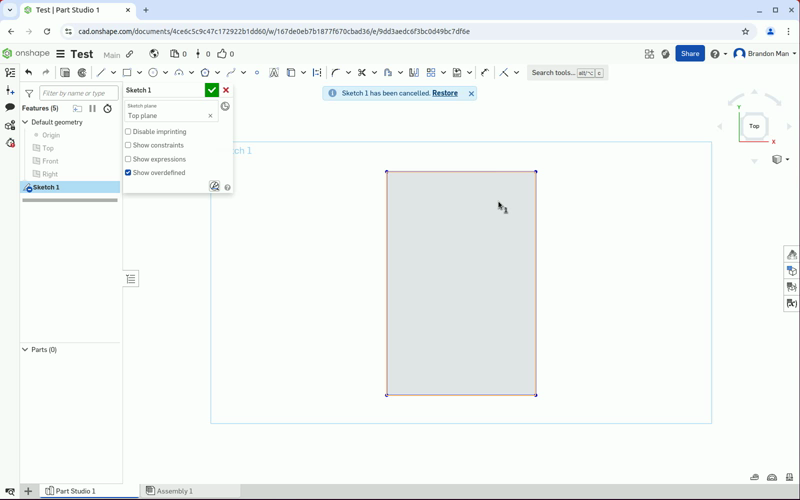
mouse_move(73, 352)
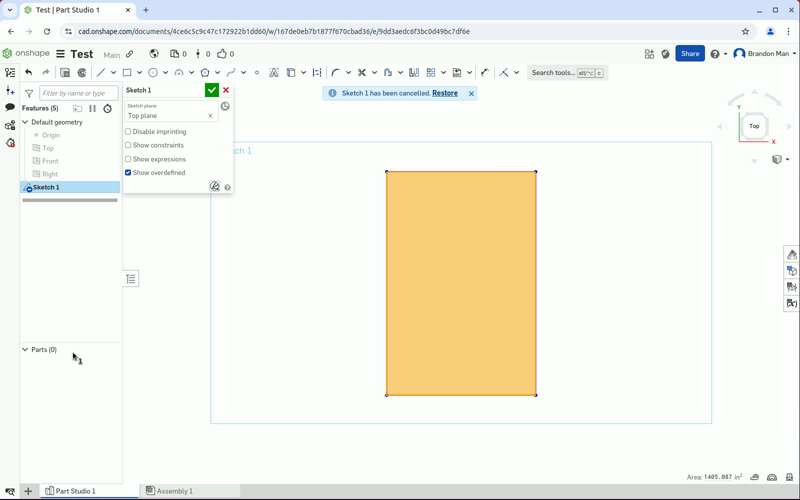
key(shift+y)
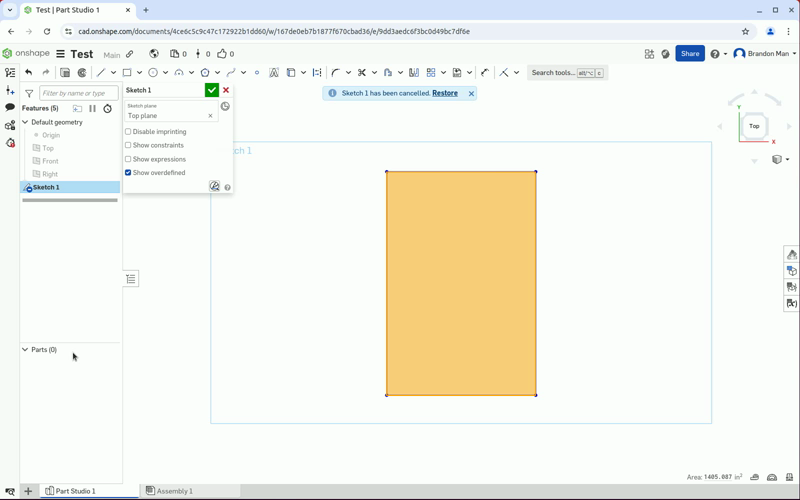
key(shift+e)
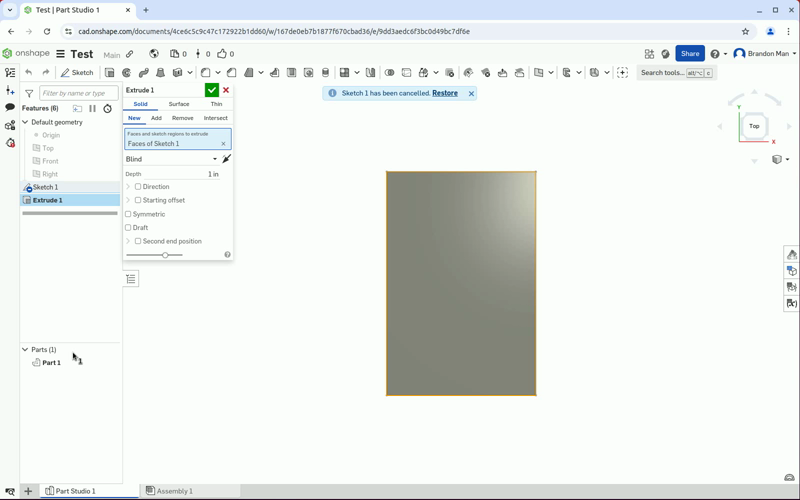
mouse_move(143, 106)
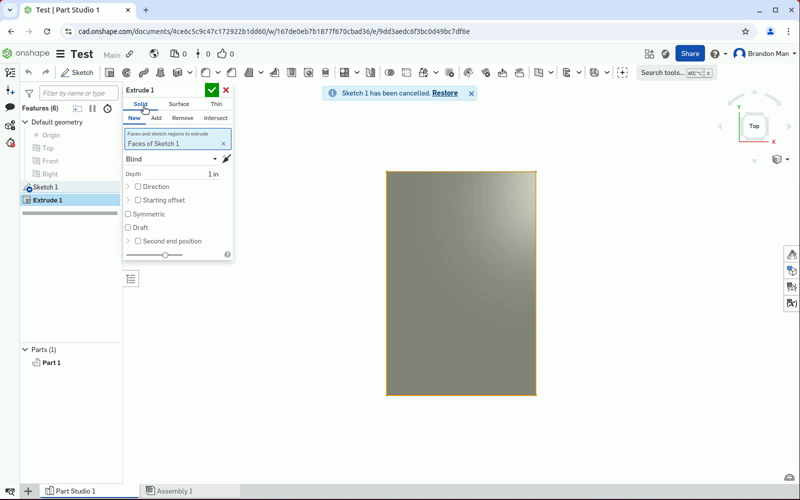
click(143, 106)
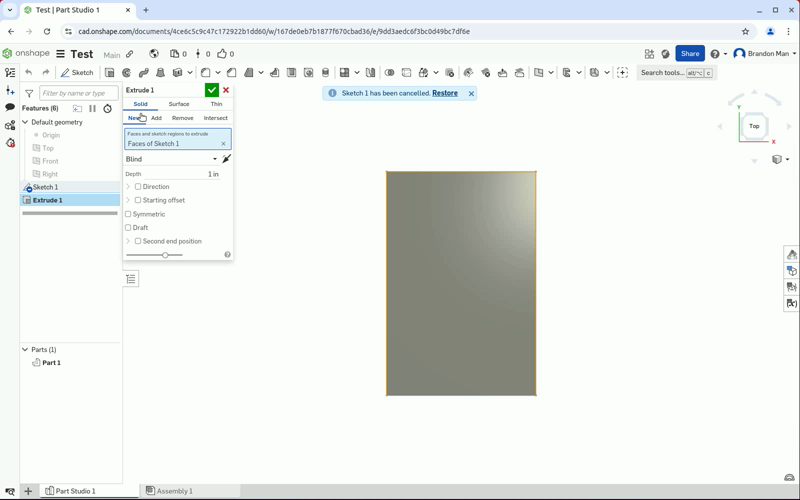
mouse_move(137, 120)
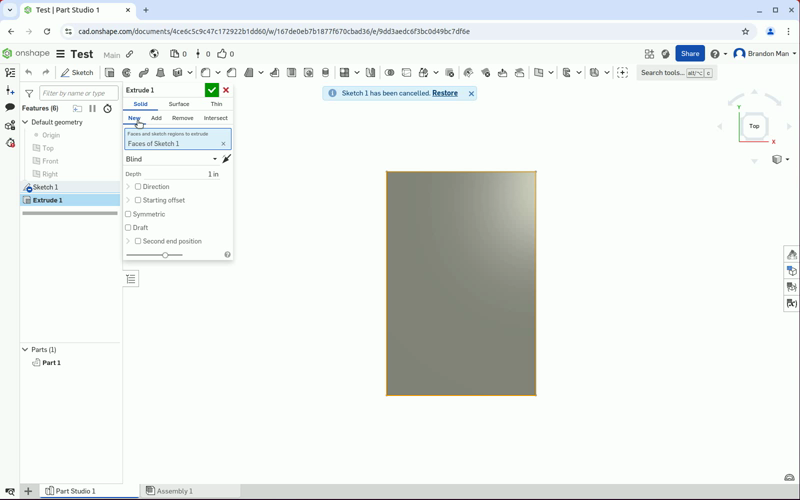
click(137, 120)
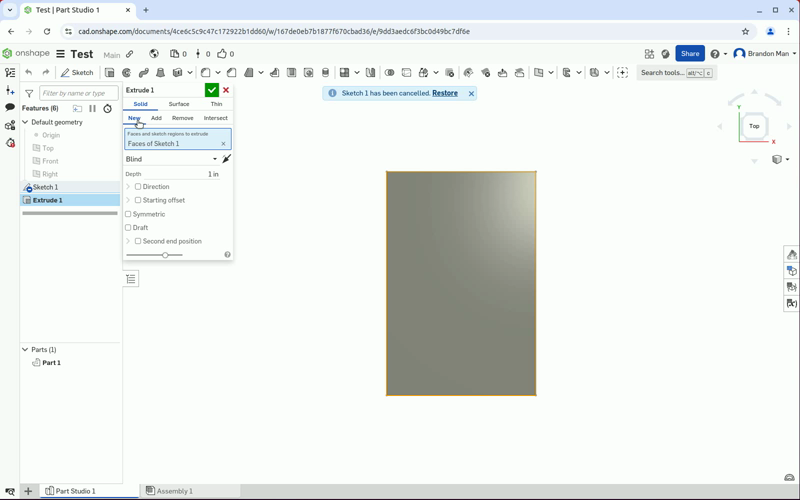
key(tab, 4)
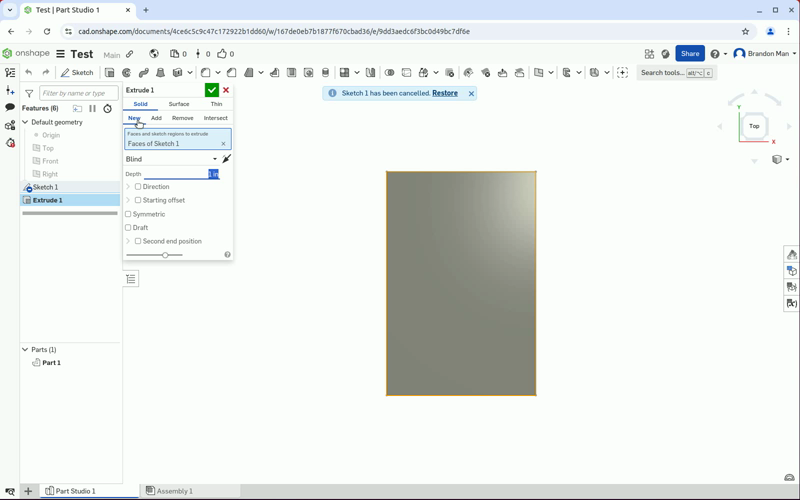
text(0.241)
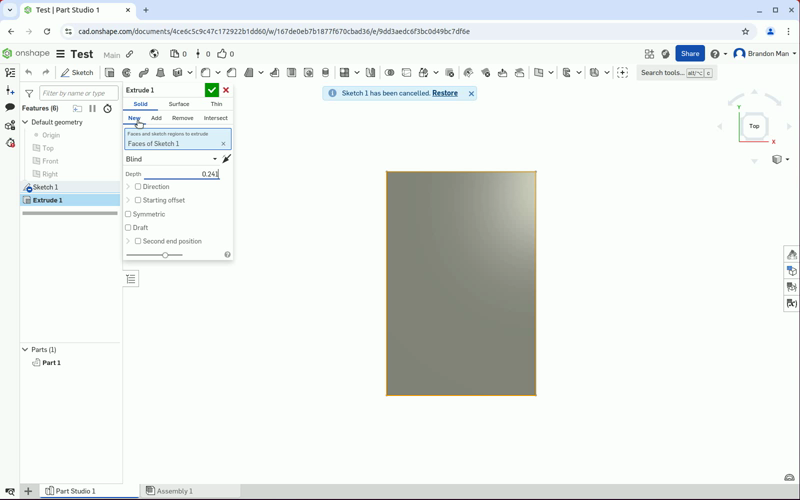
key(enter)
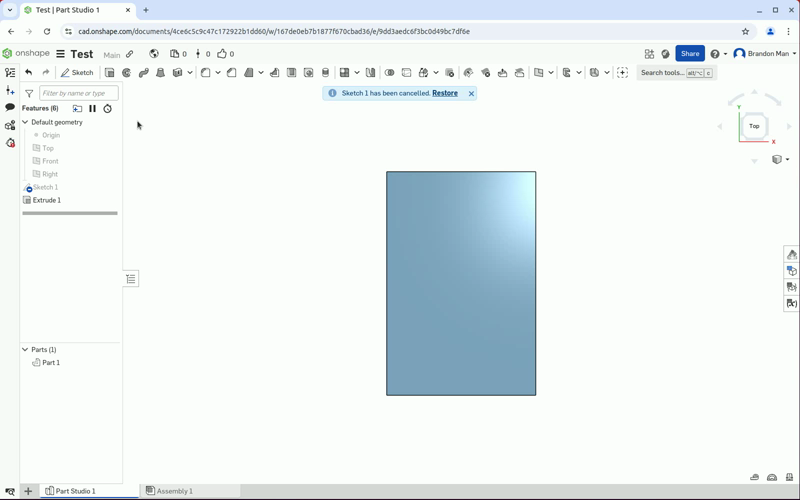
key(shift+h)
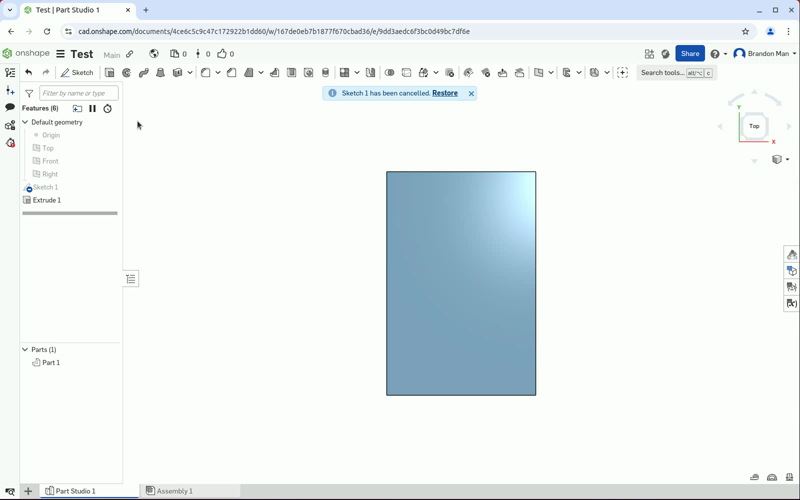
key(shift+h)
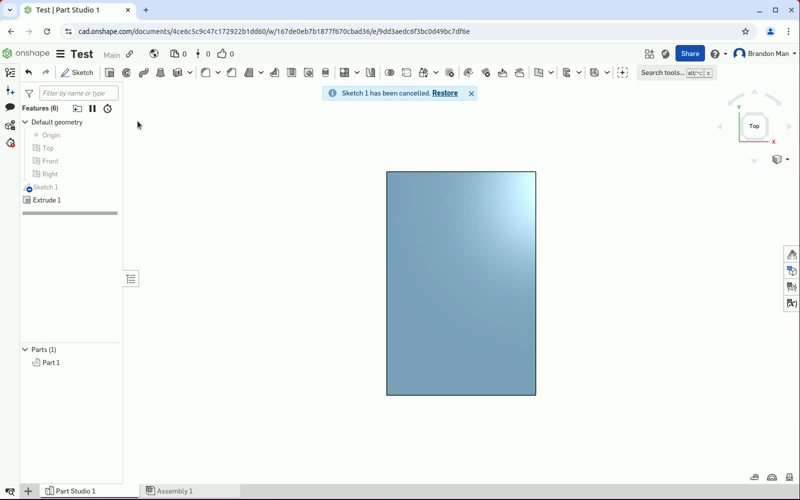
mouse_move(73, 189)
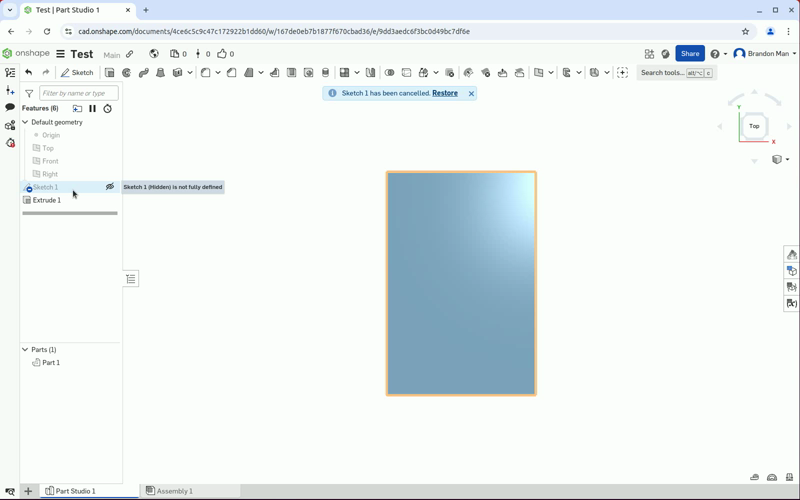
click(73, 189)
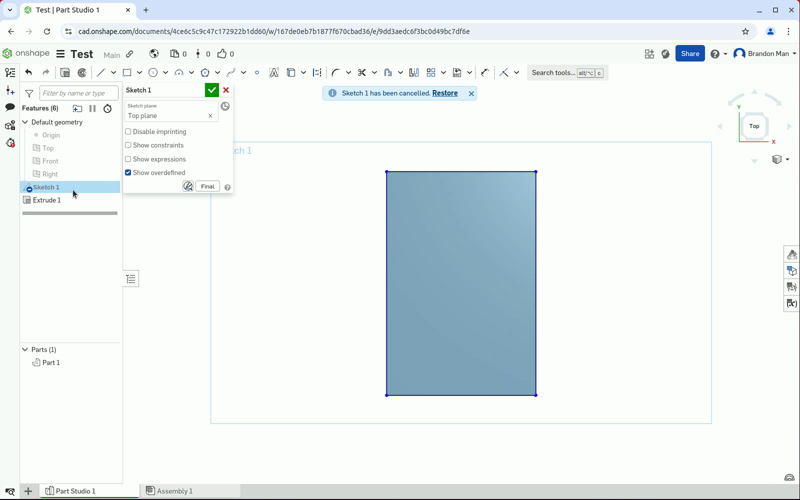
mouse_move(229, 92)
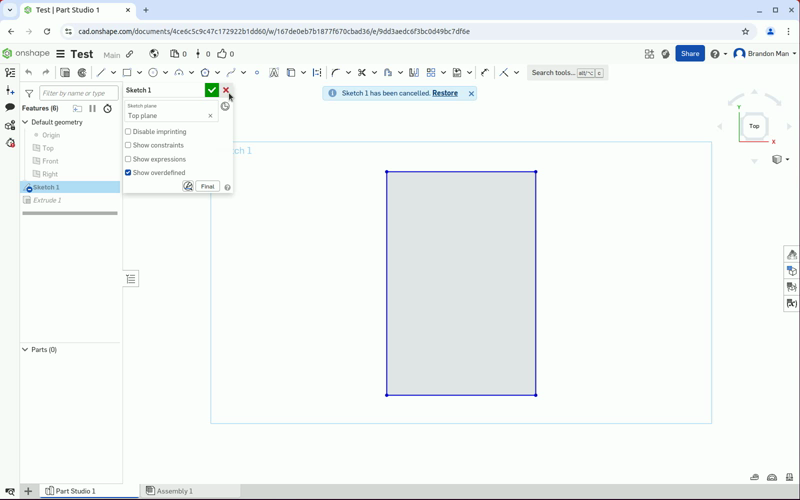
click(229, 92)
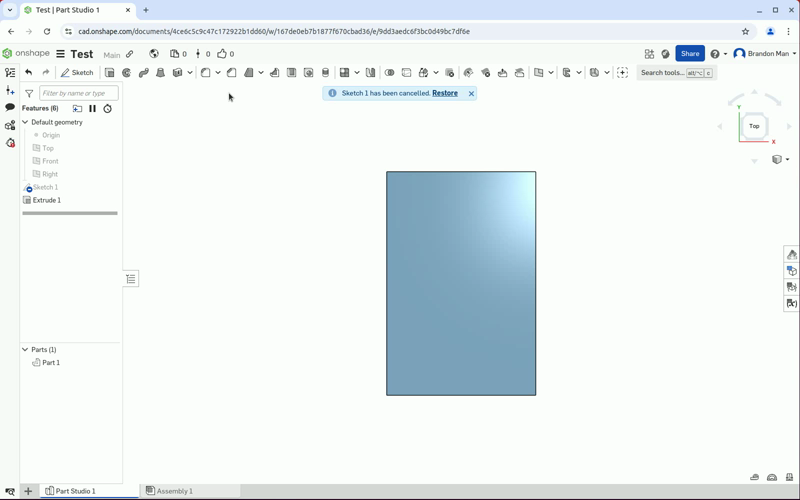
mouse_move(541, 75)
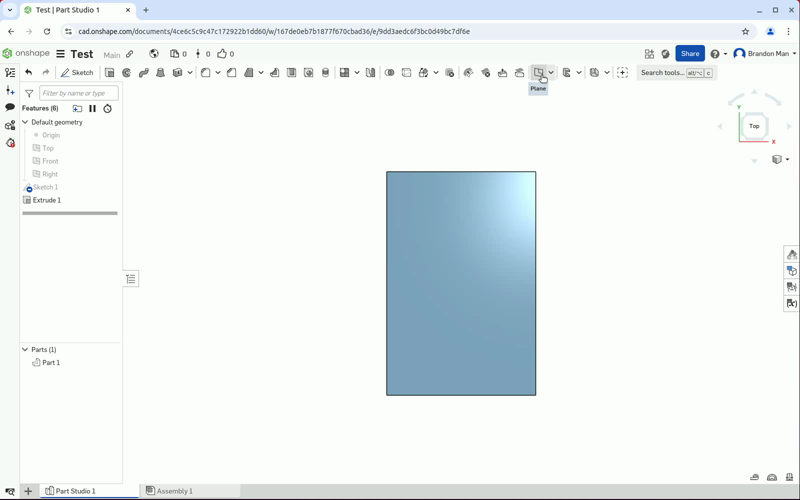
click(541, 75)
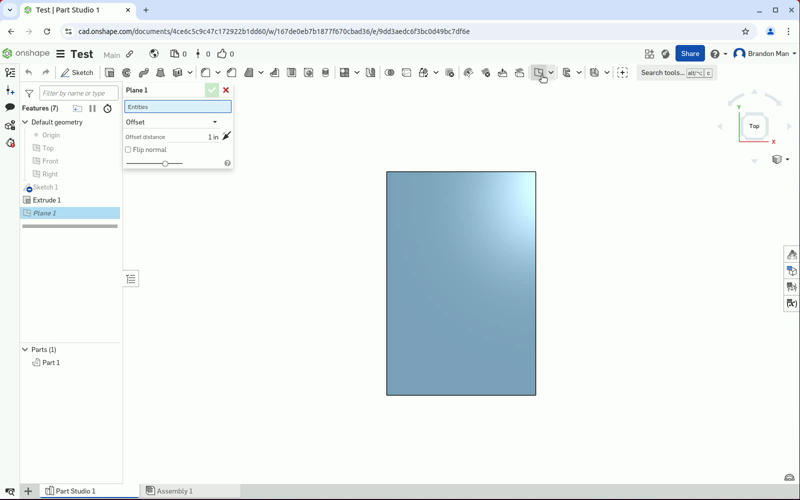
mouse_move(73, 150)
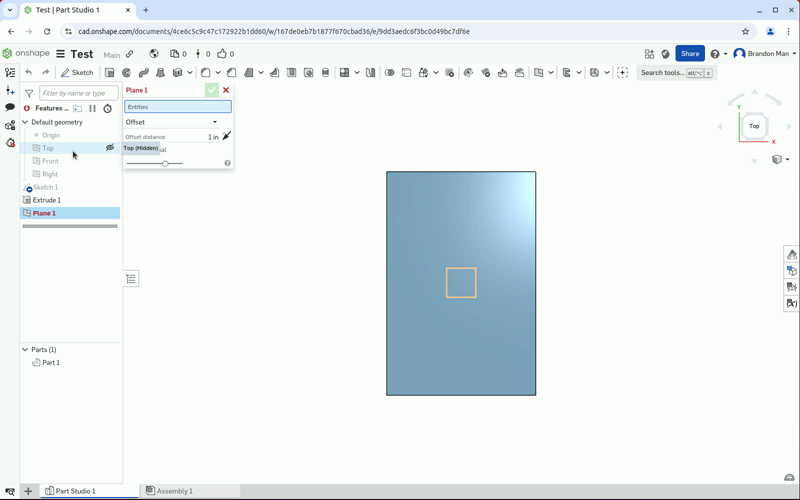
click(73, 150)
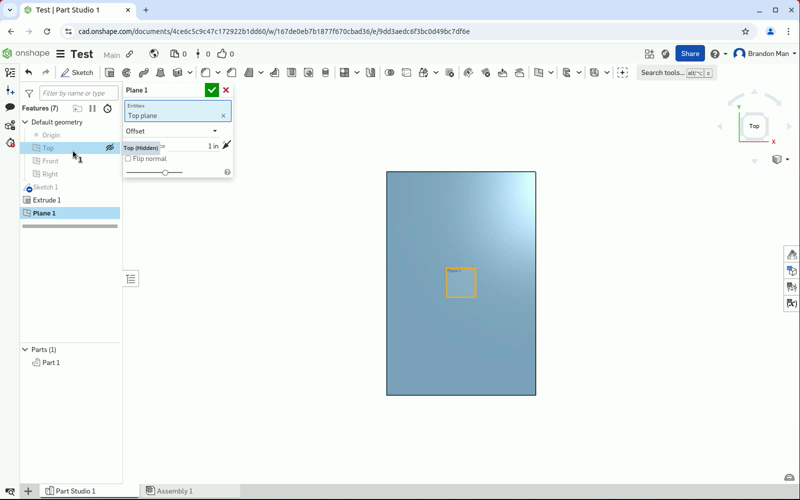
key(tab, 2)
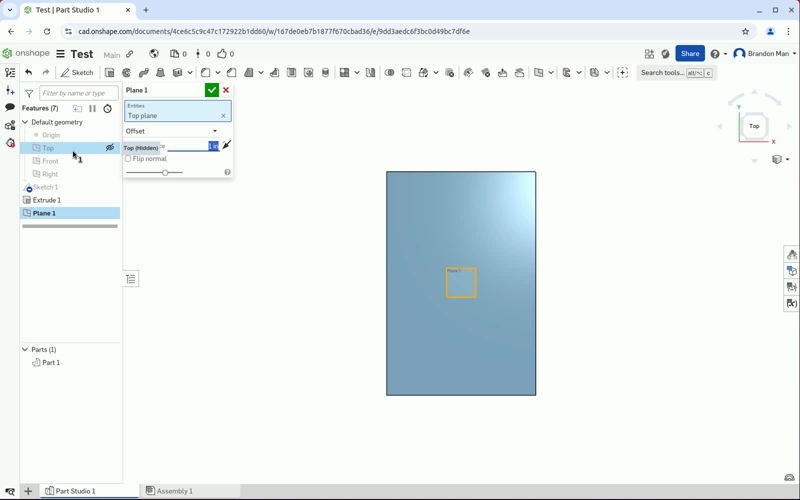
text(0.246)
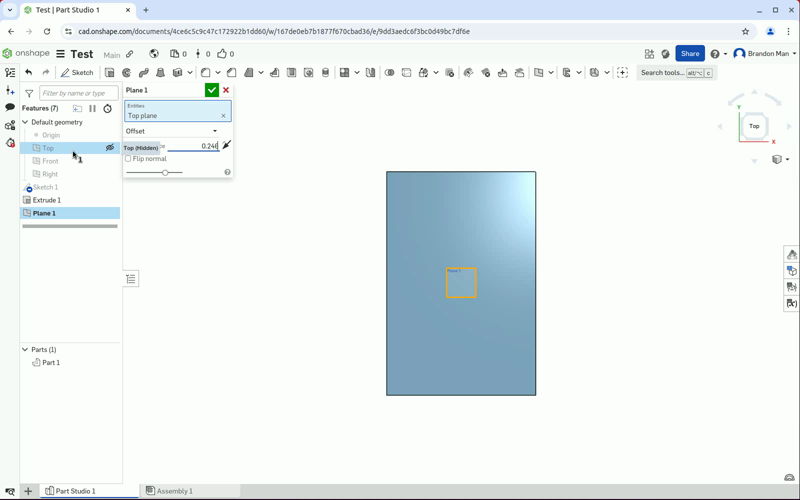
key(enter, 2)
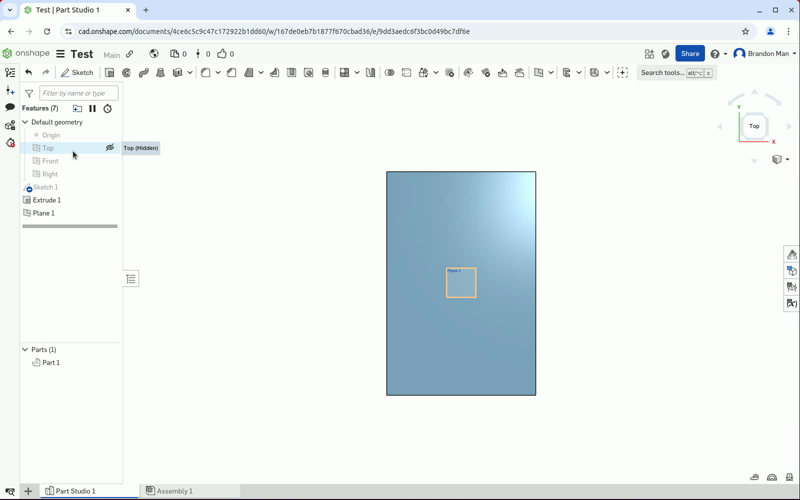
key(shift+s)
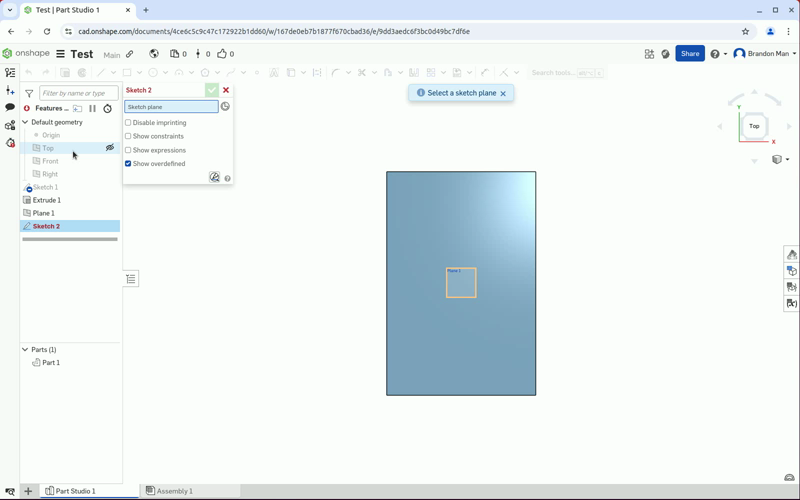
mouse_move(73, 215)
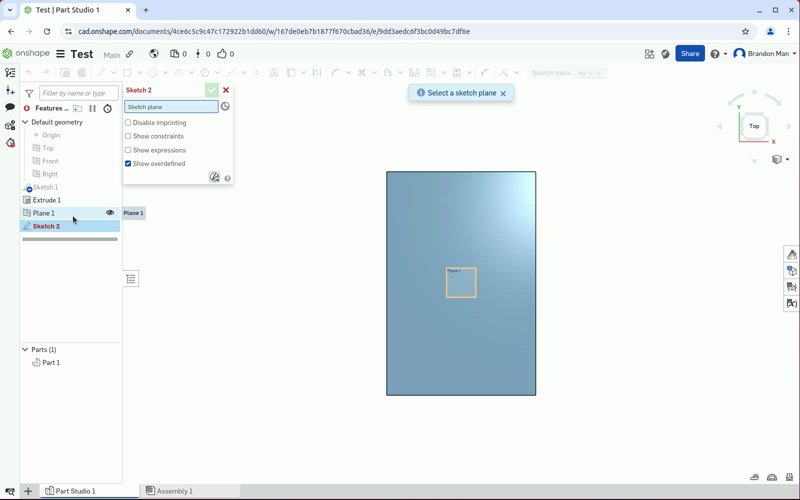
click(73, 215)
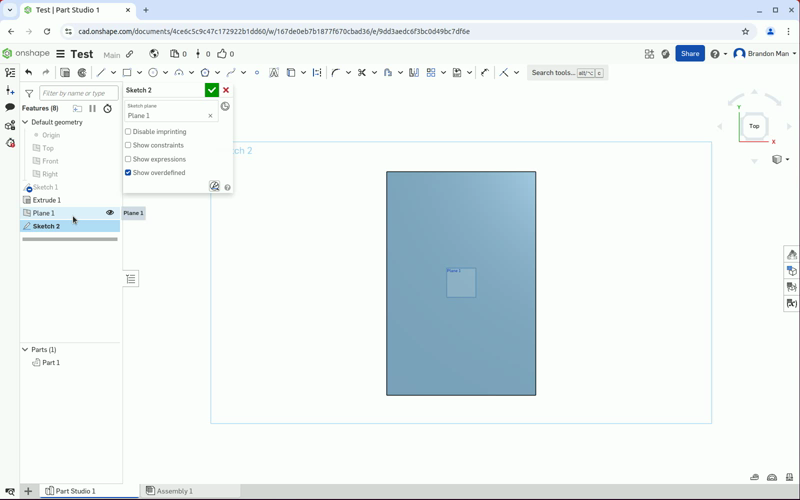
mouse_move(73, 352)
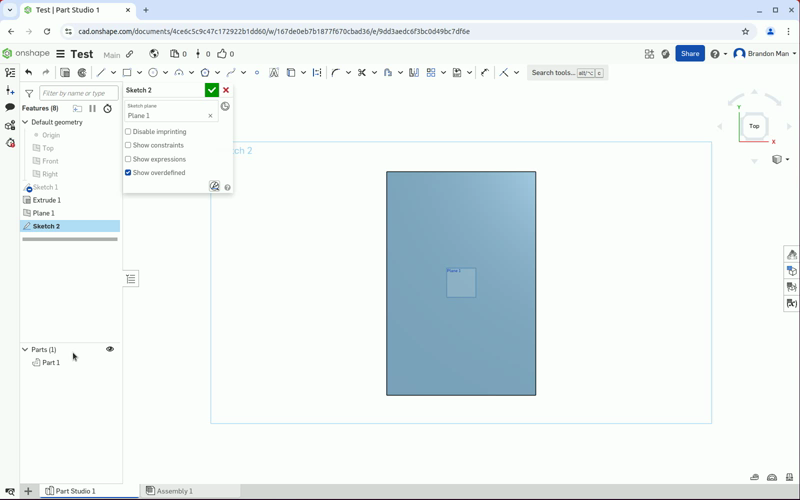
key(y)
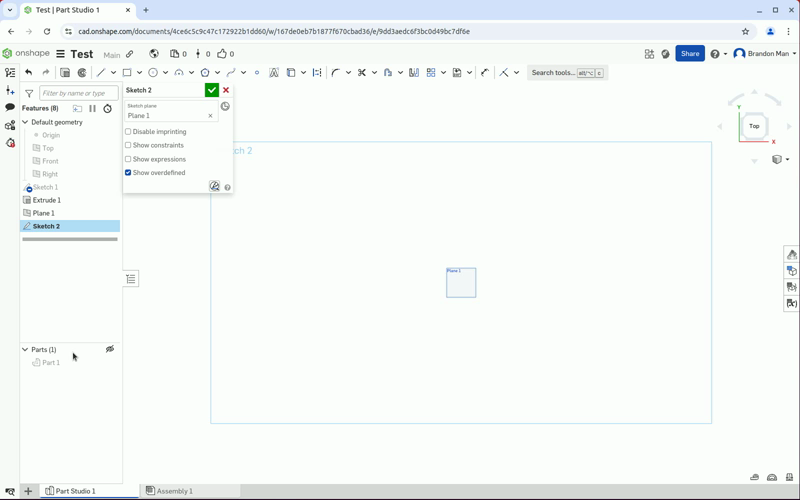
key(c)
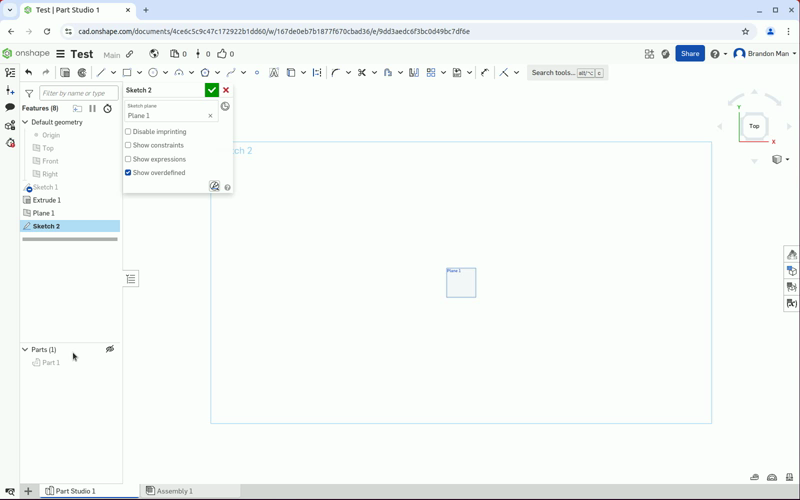
key_down(shift)
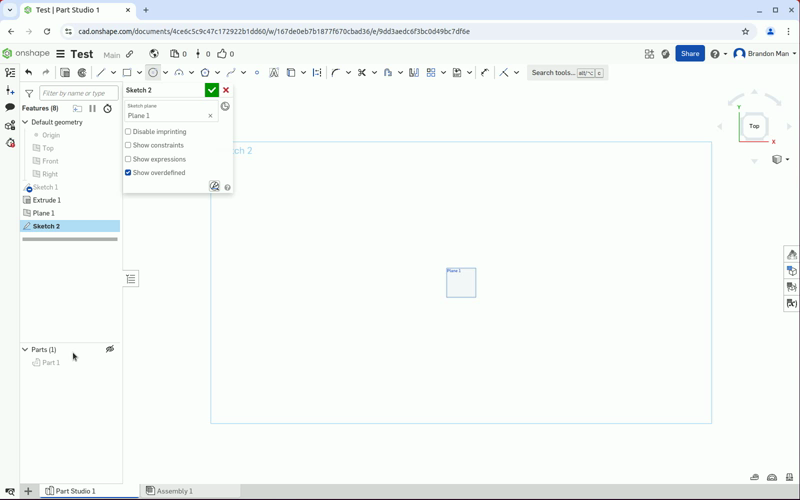
mouse_move(460, 191)
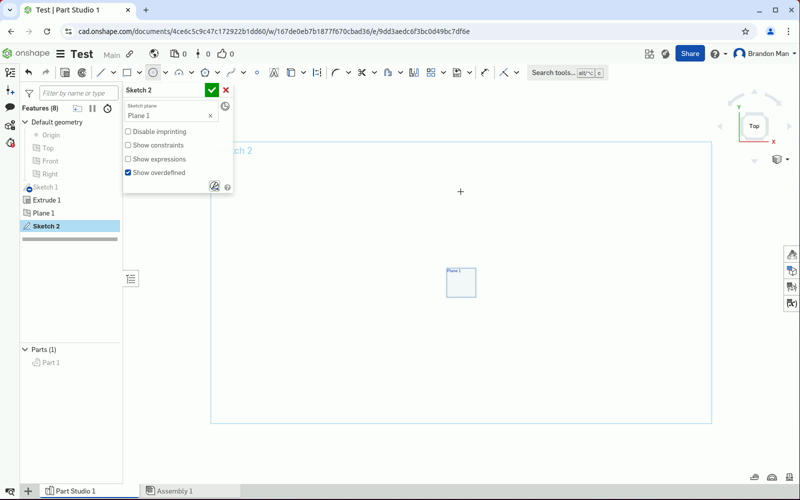
click(460, 191)
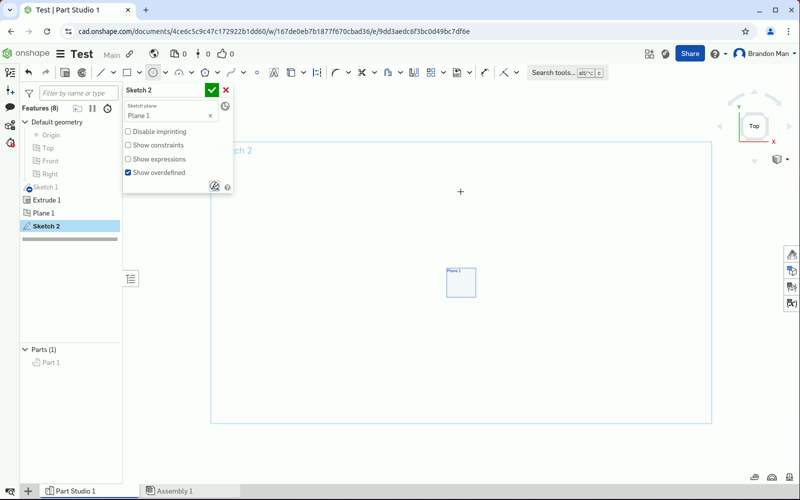
key_up(shift)
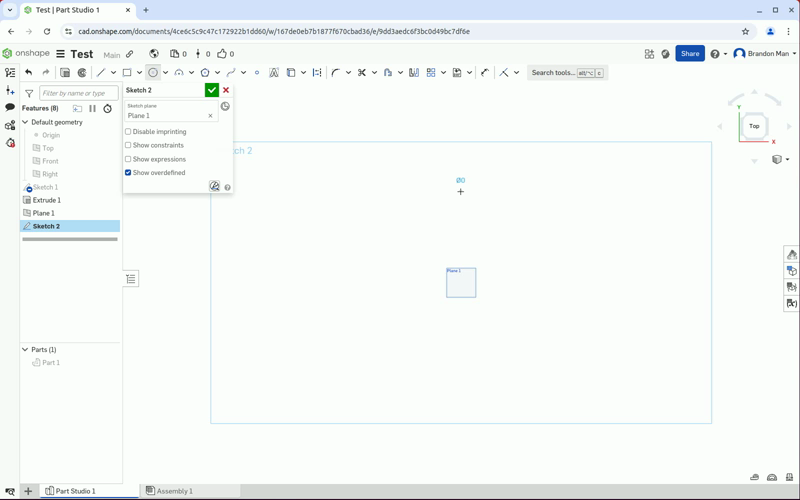
mouse_move(466, 191)
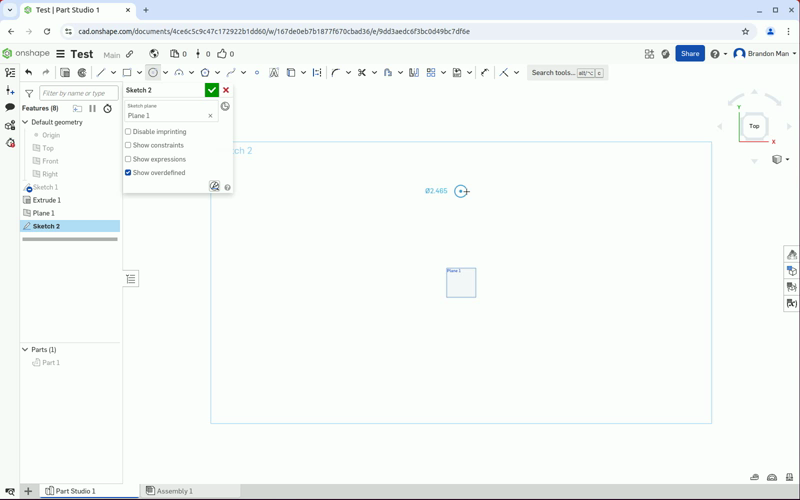
click(466, 191)
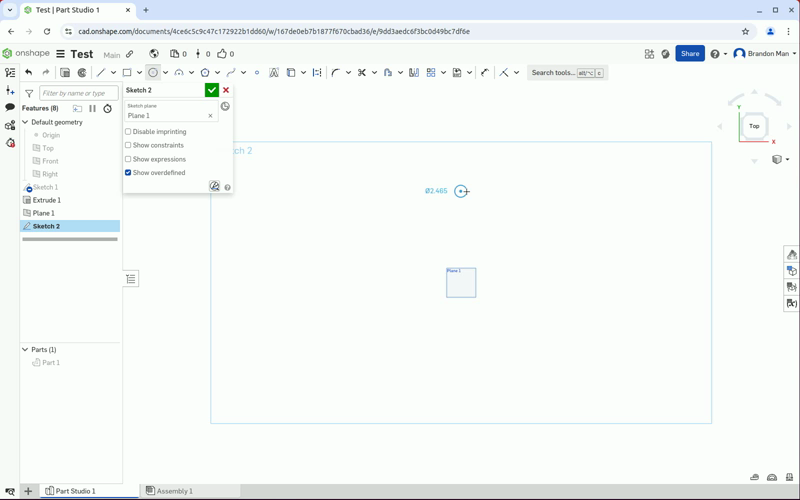
key(esc)
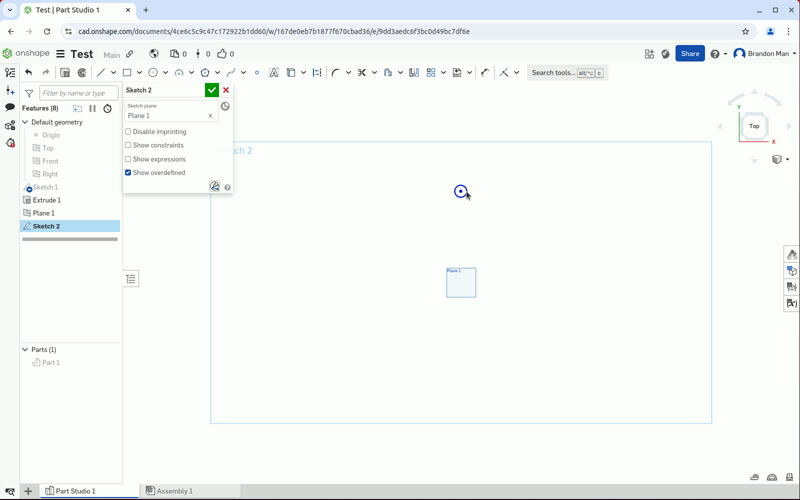
mouse_move(457, 191)
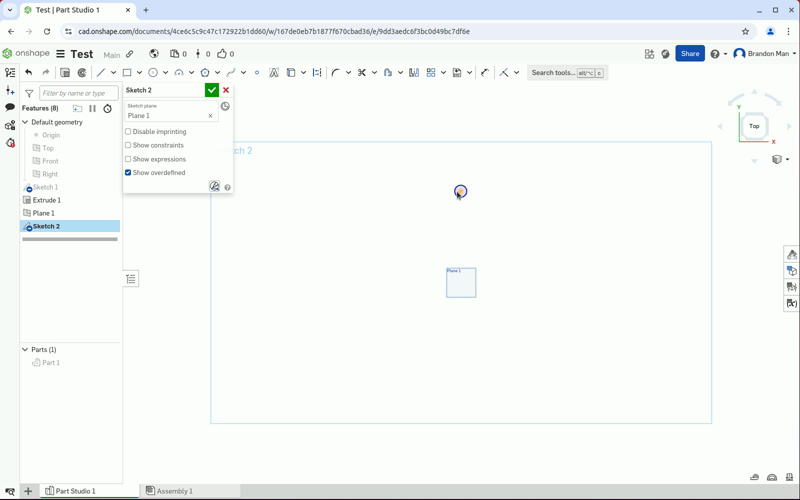
scroll(6)
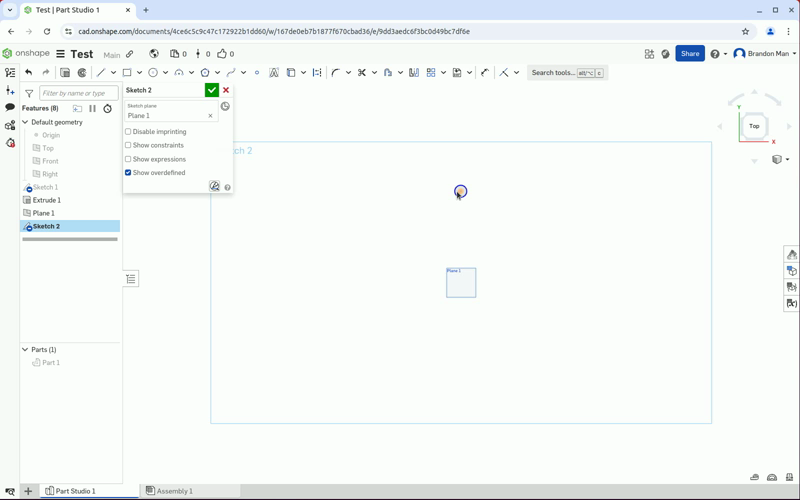
scroll(6)
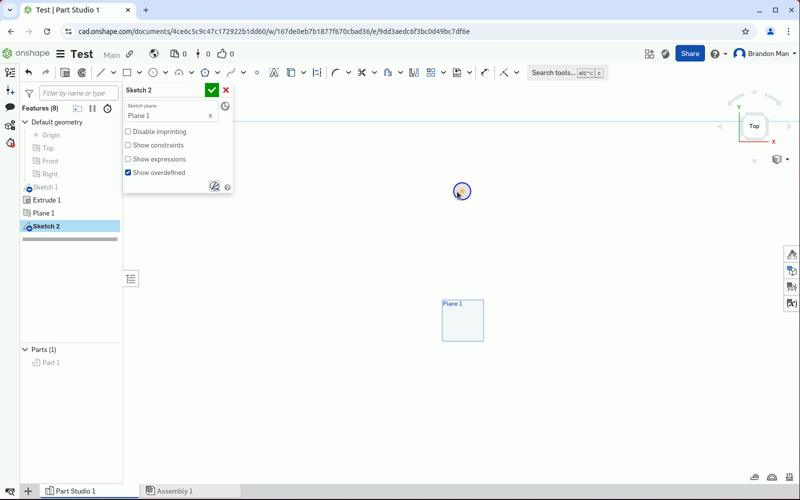
scroll(6)
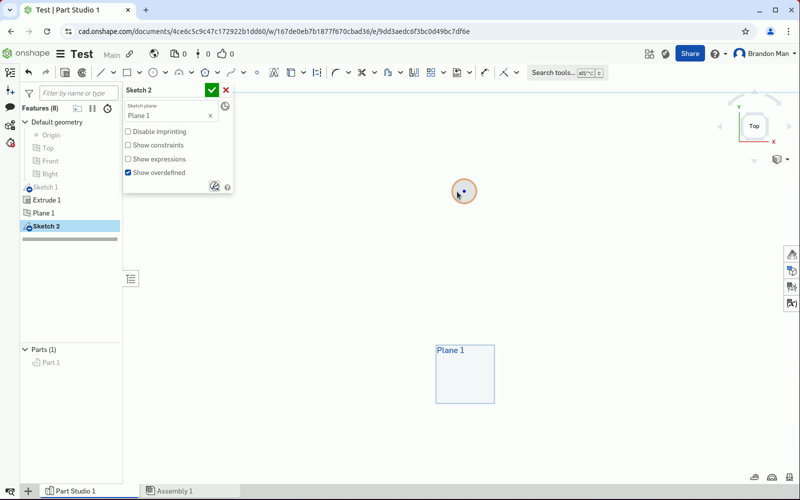
scroll(6)
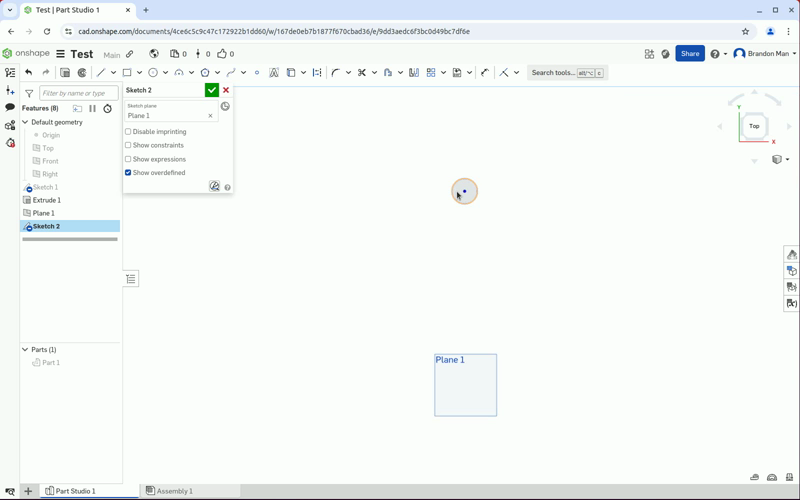
scroll(6)
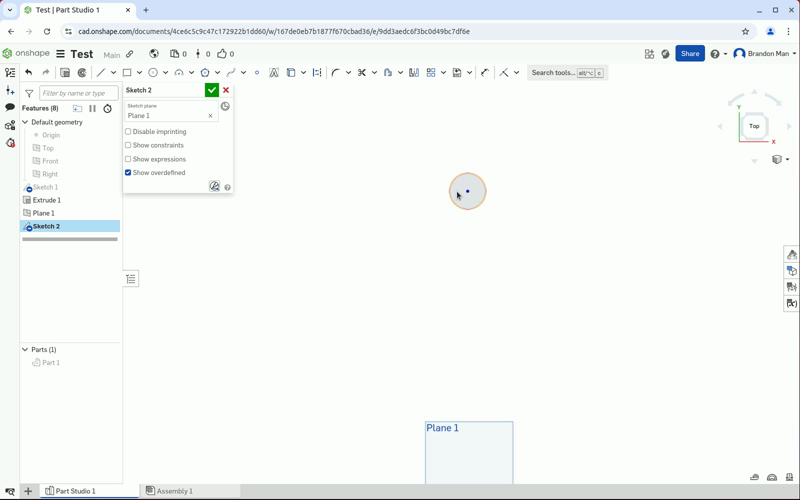
scroll(6)
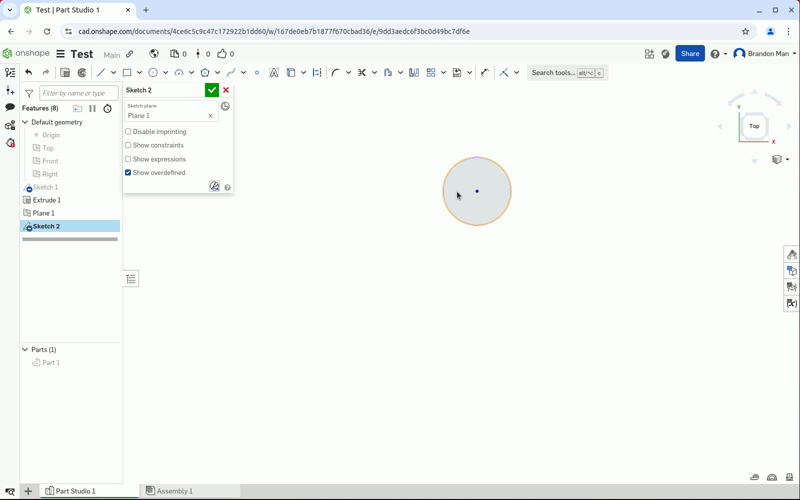
scroll(6)
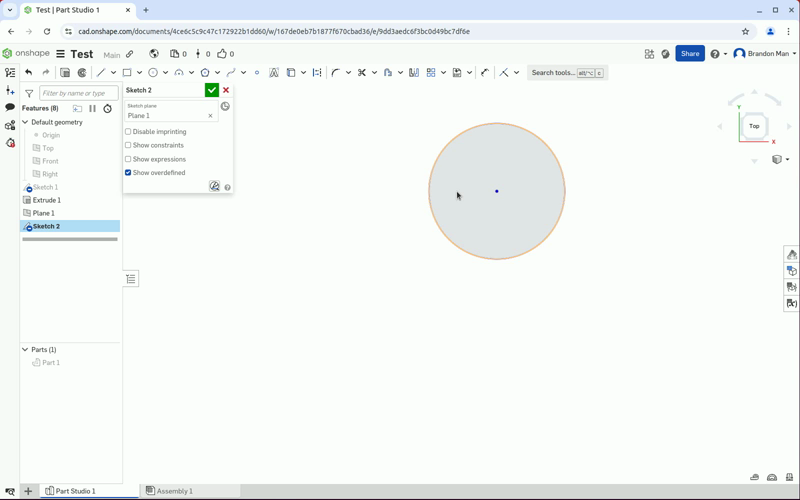
click(457, 191)
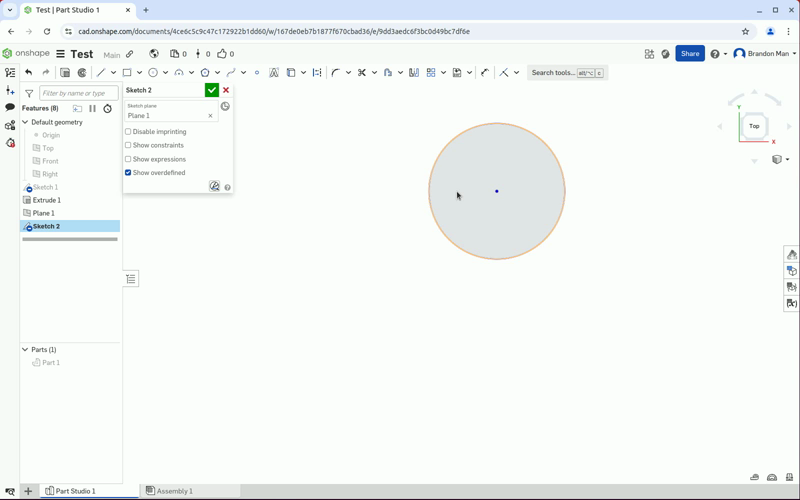
scroll(-6)
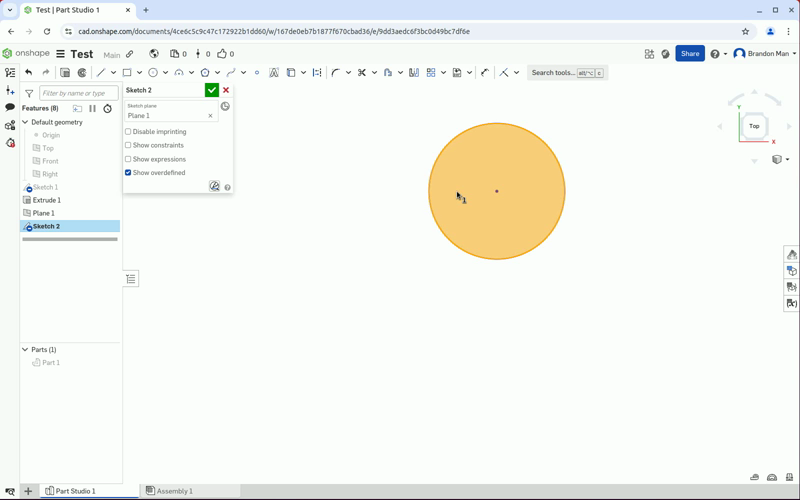
scroll(-6)
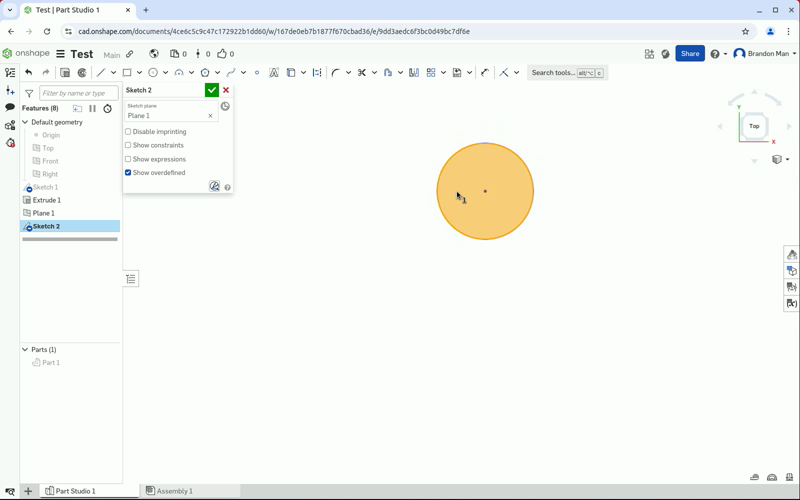
scroll(-6)
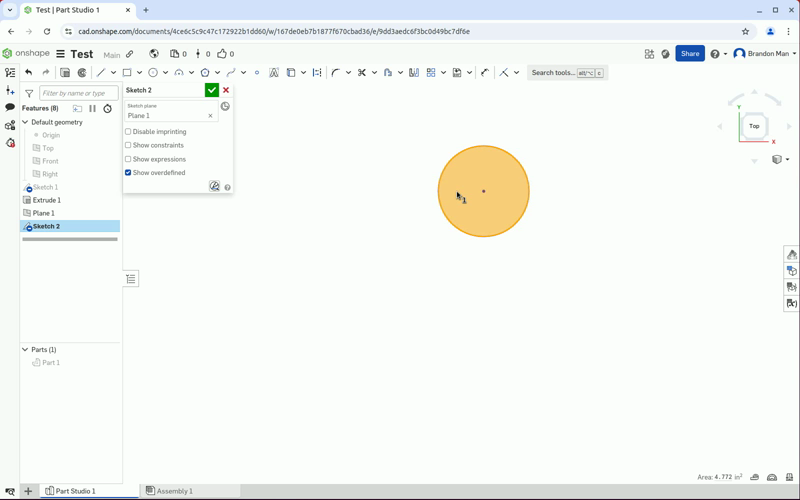
scroll(-6)
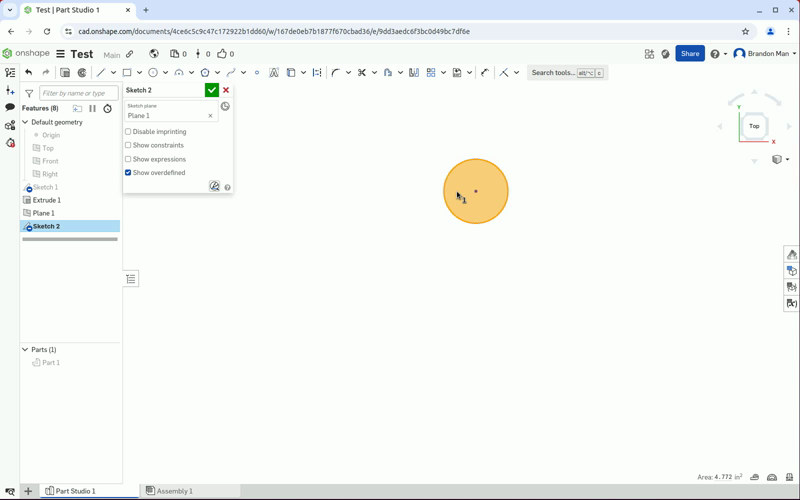
scroll(-6)
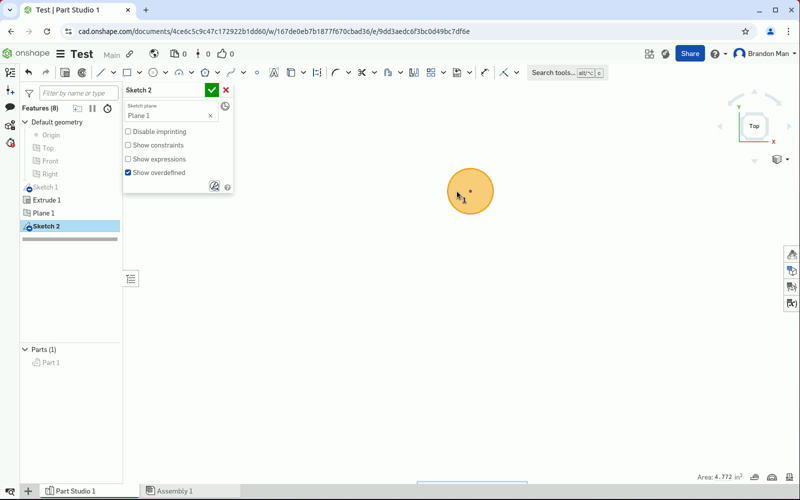
scroll(-6)
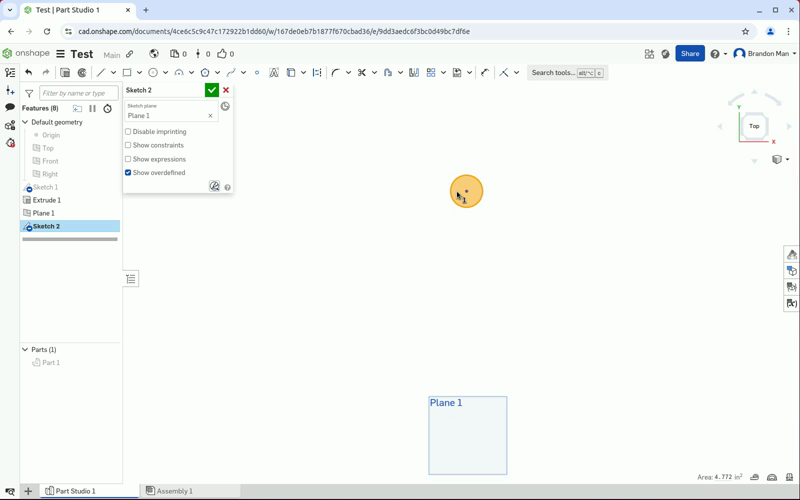
scroll(-6)
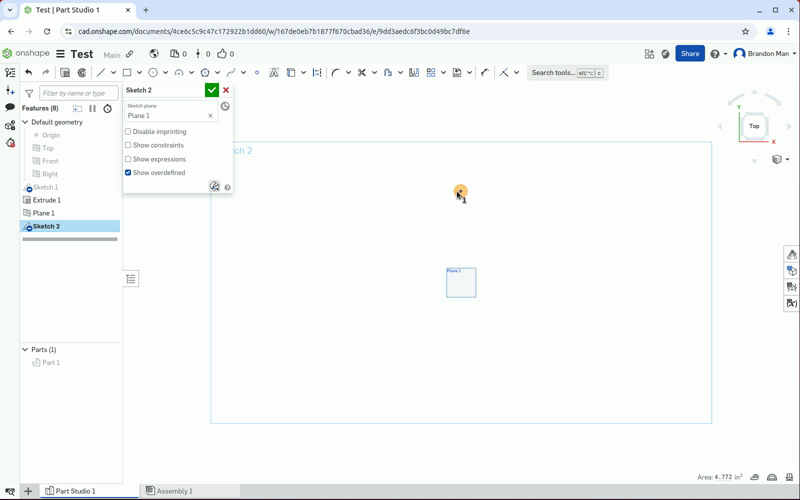
mouse_move(73, 352)
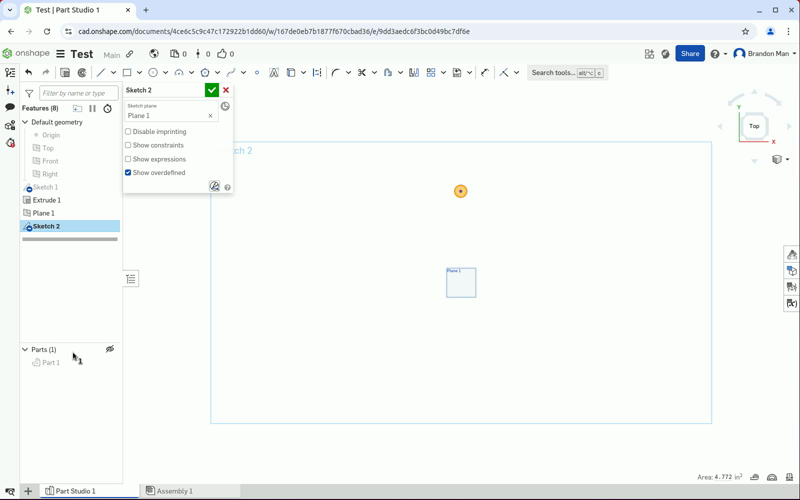
key(shift+y)
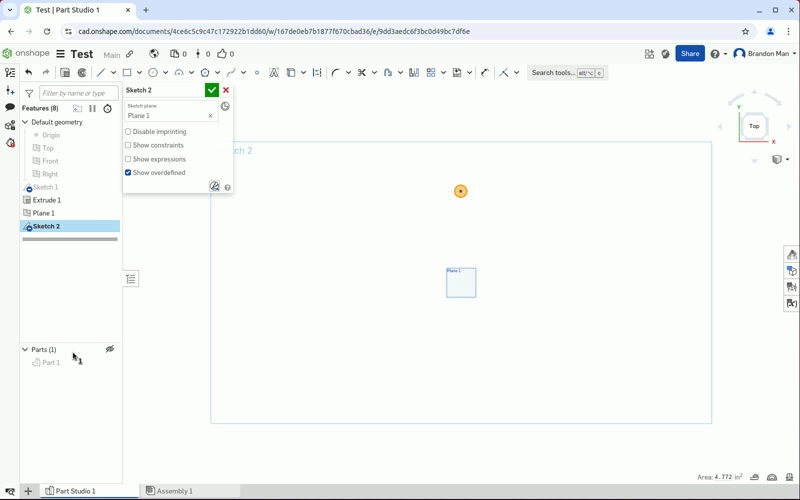
key(shift+e)
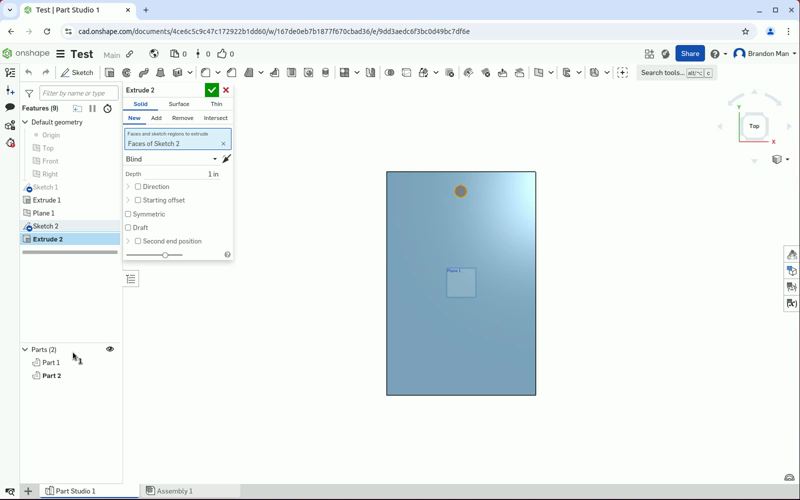
mouse_move(143, 106)
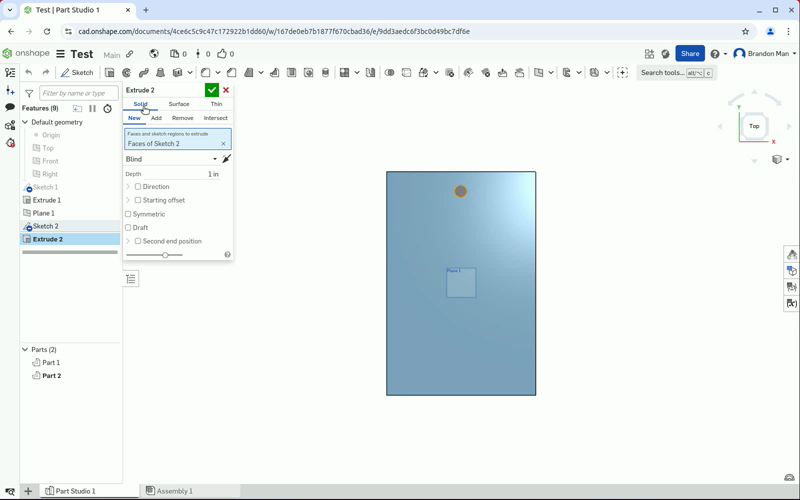
click(143, 106)
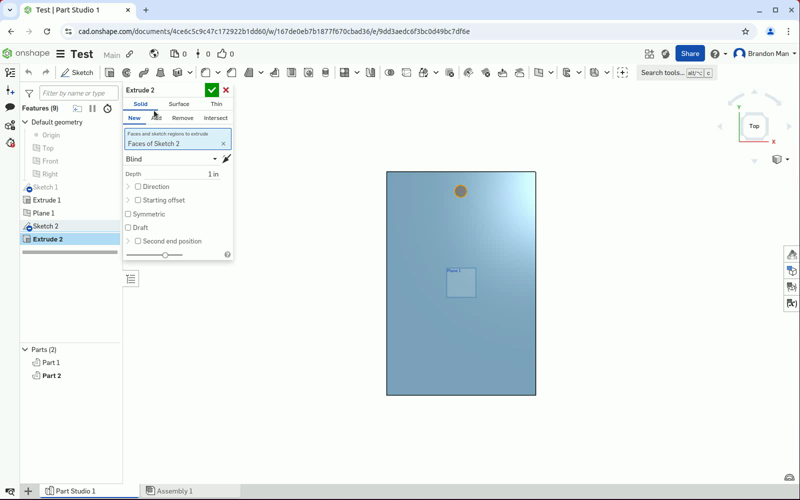
mouse_move(186, 120)
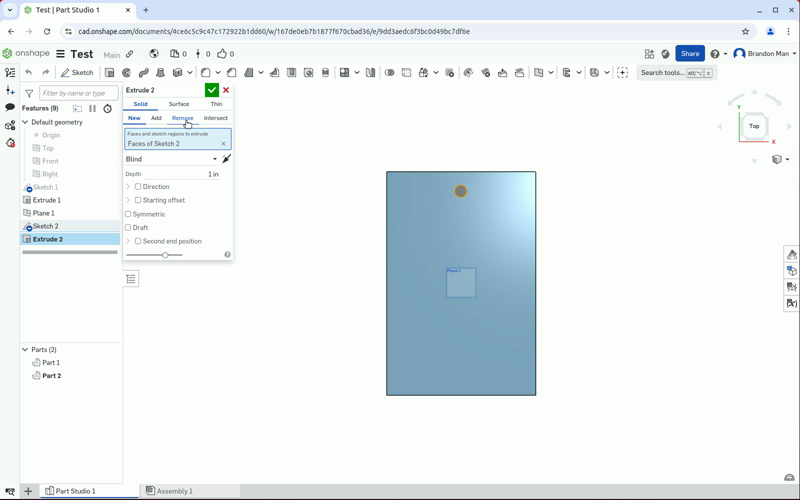
click(186, 120)
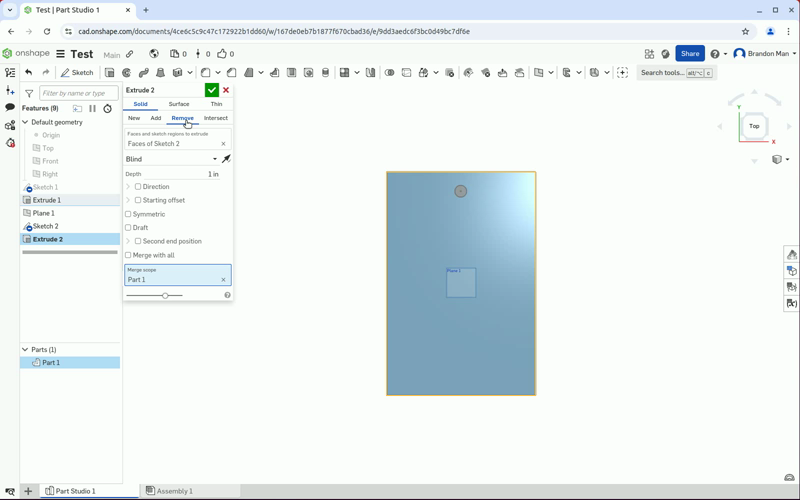
key(tab, 4)
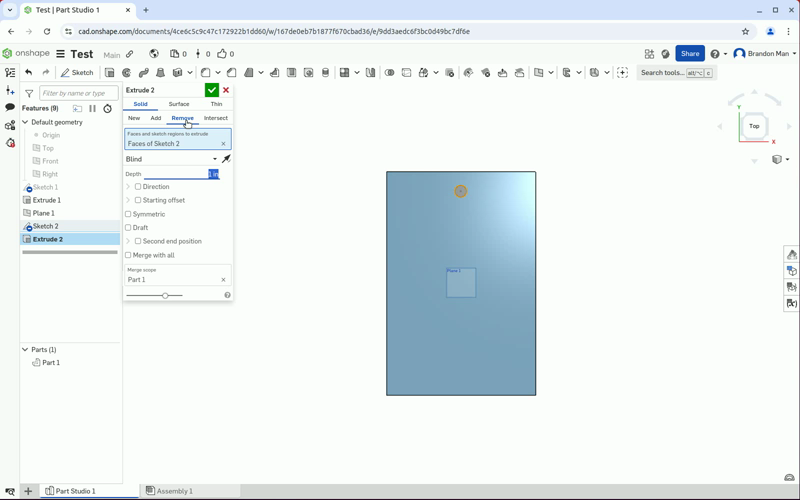
text(0.241)
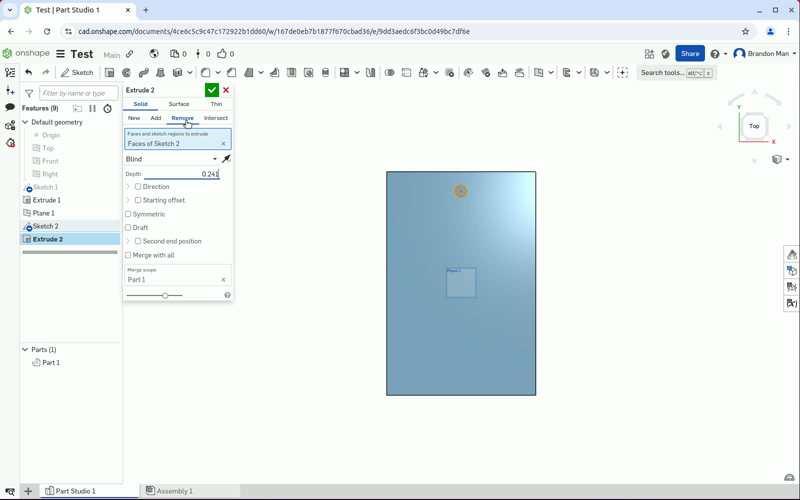
key(tab, 6)
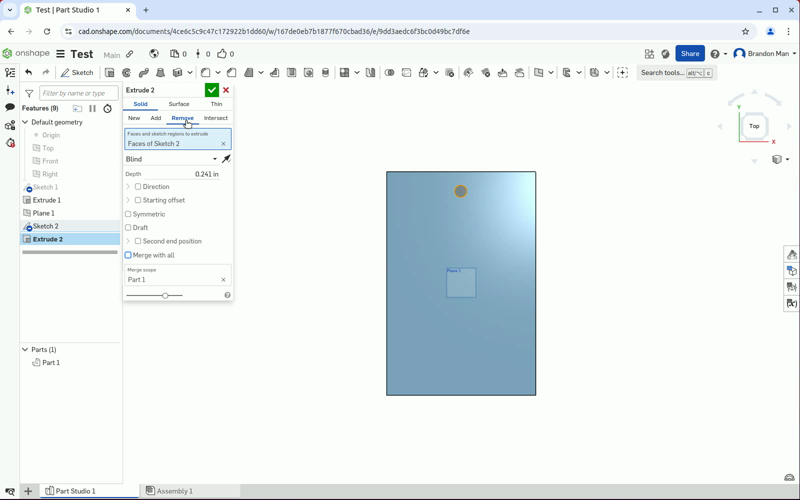
key(space)
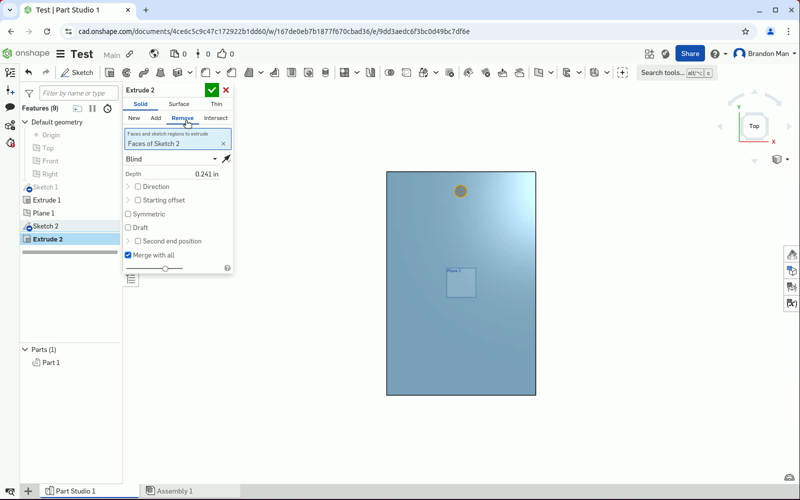
key(enter)
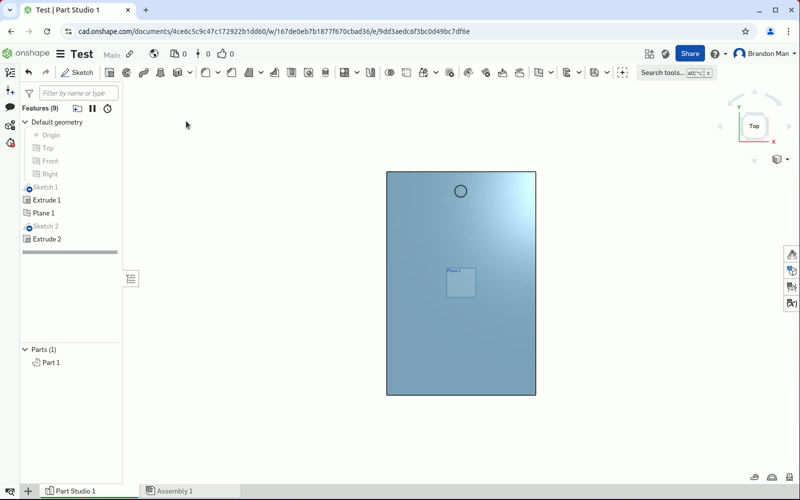
key(shift+h)
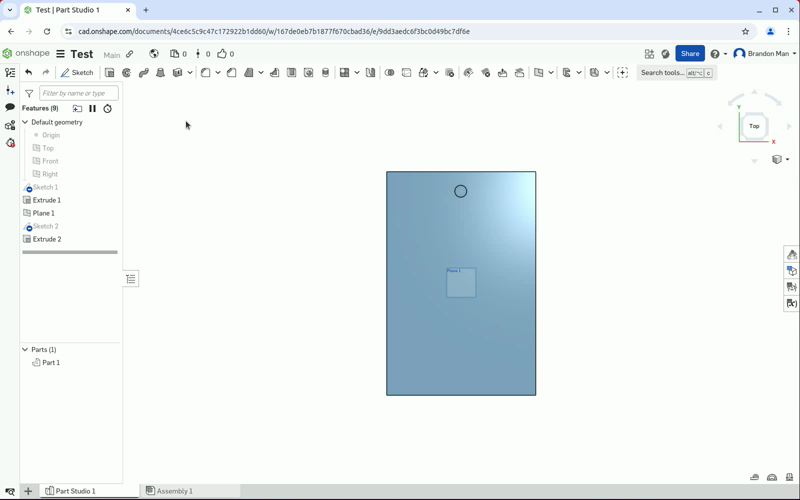
key(shift+h)
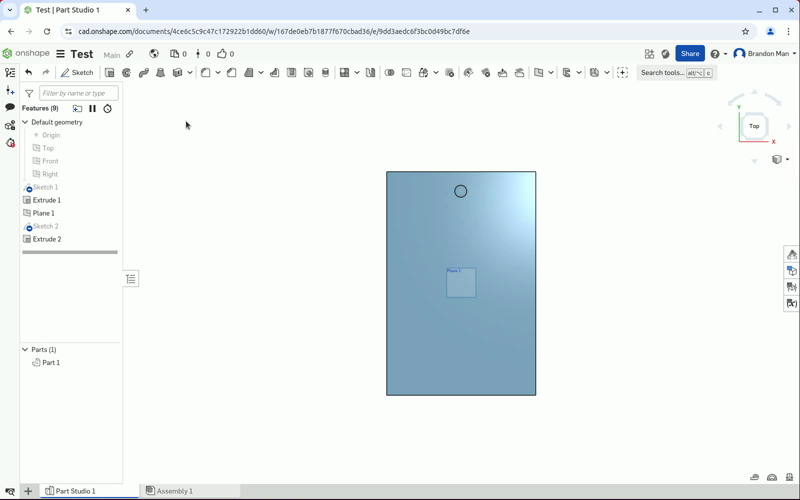
mouse_move(73, 189)
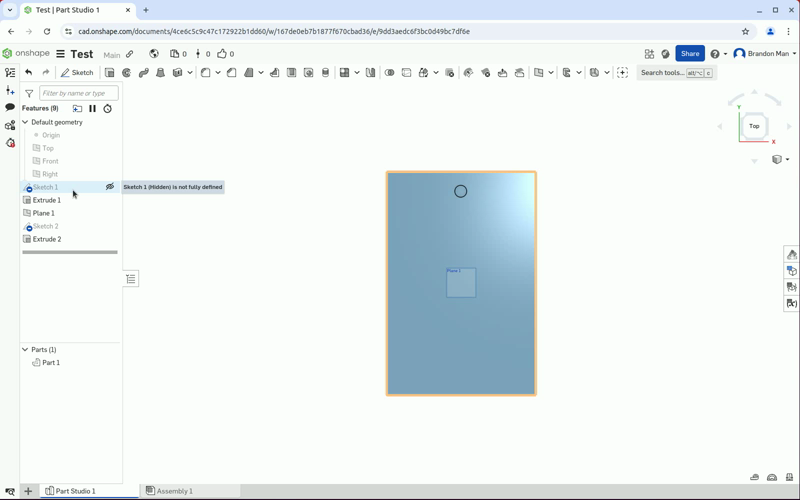
click(73, 189)
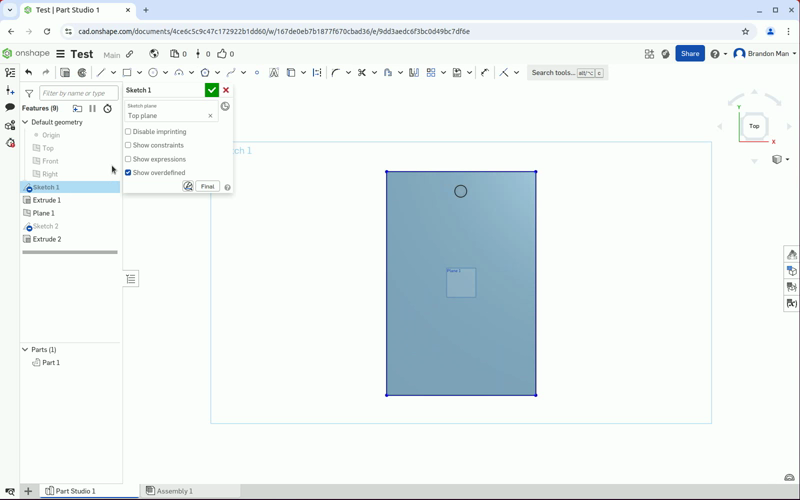
mouse_move(229, 92)
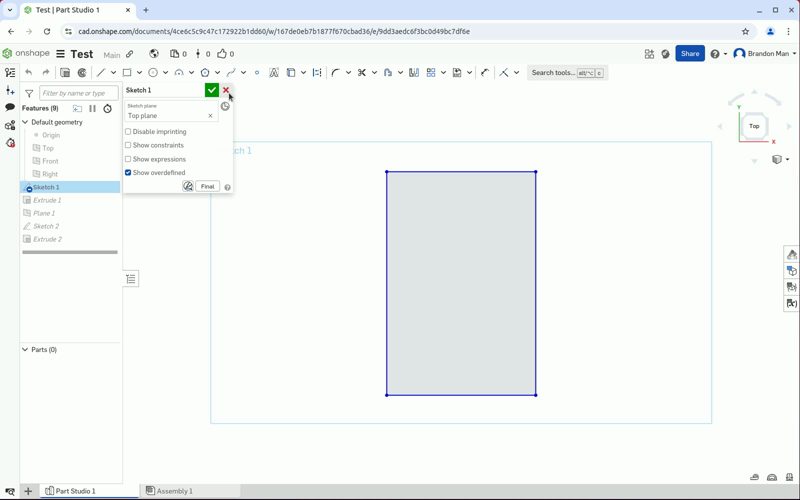
click(229, 92)
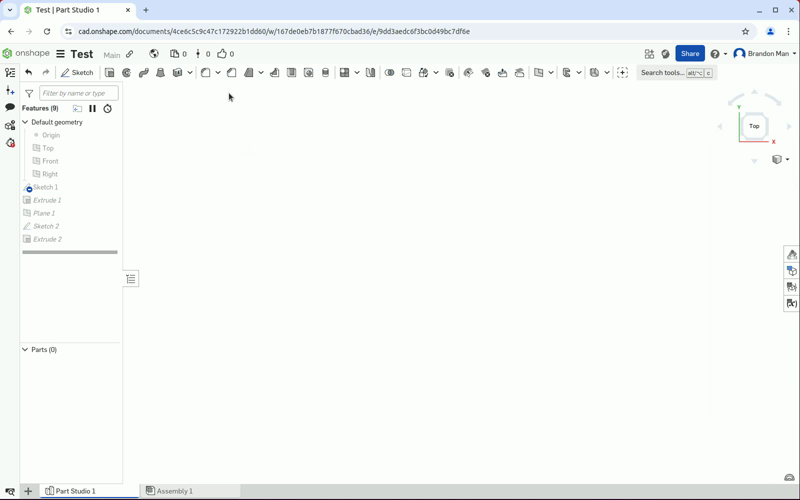
key(shift+s)
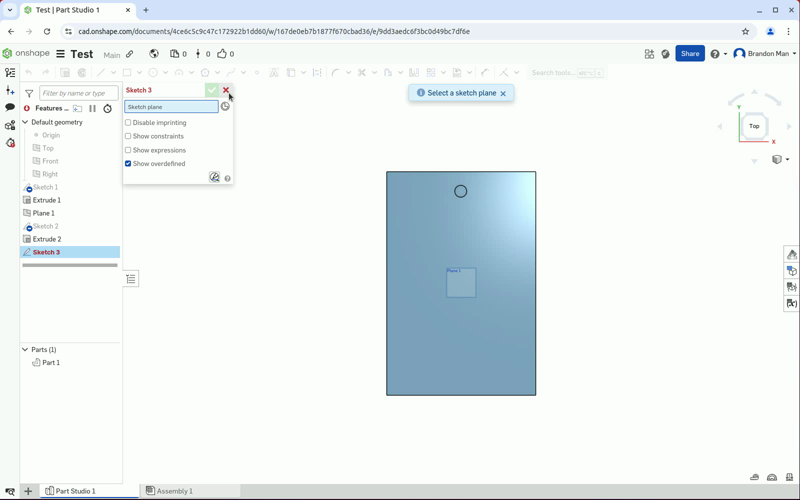
mouse_move(73, 215)
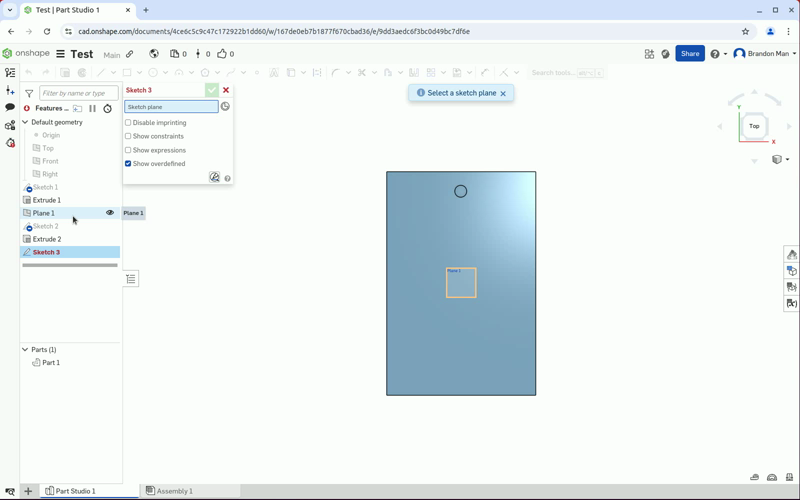
click(73, 215)
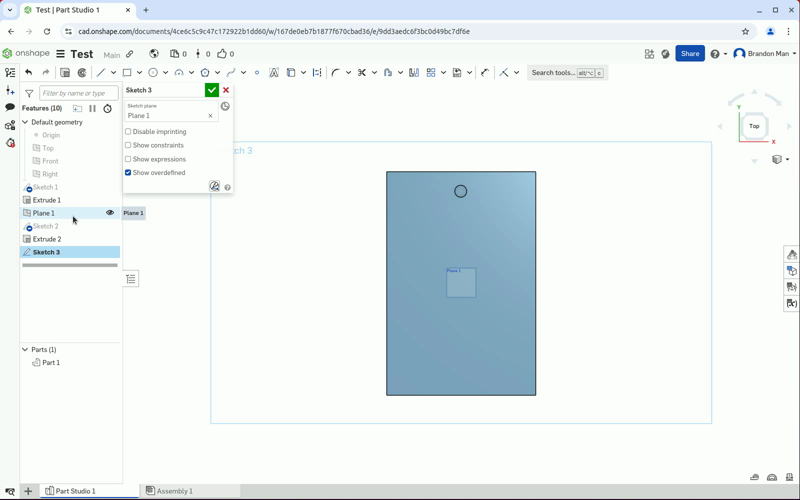
mouse_move(73, 352)
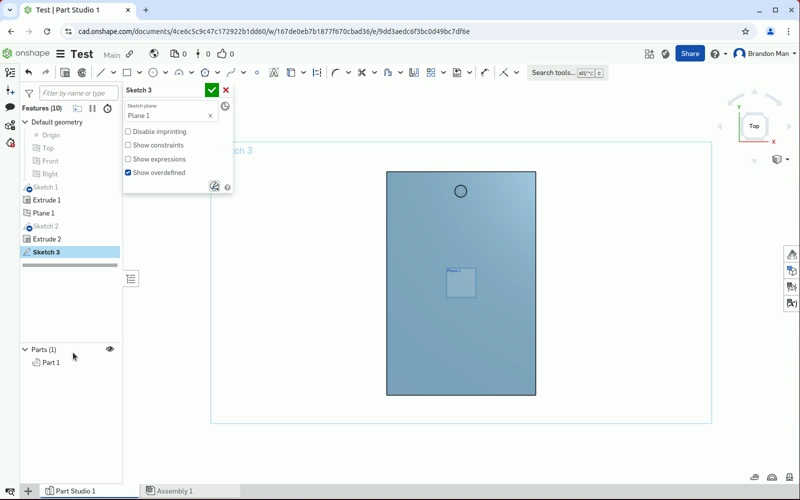
key(y)
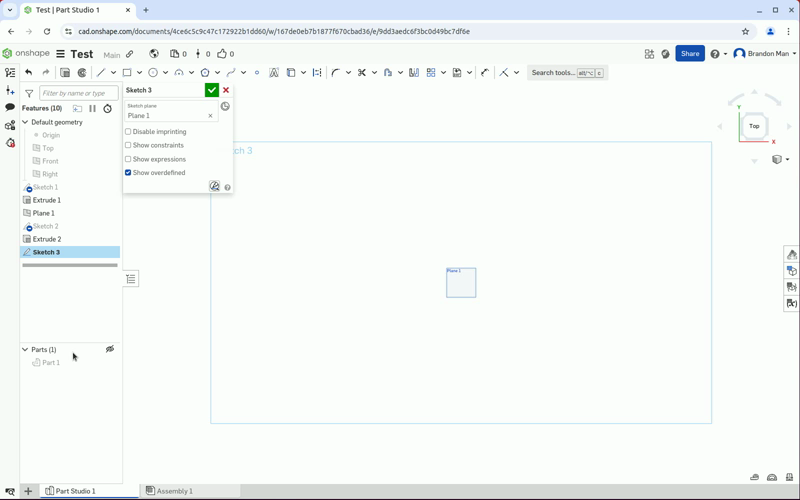
key(c)
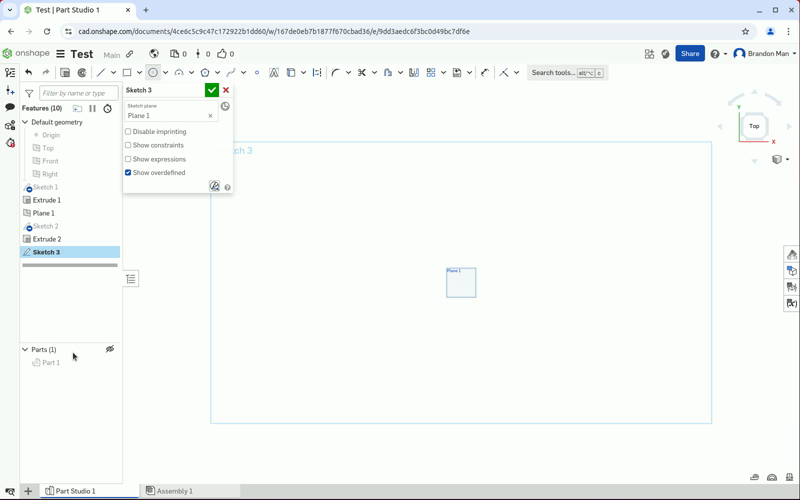
key_down(shift)
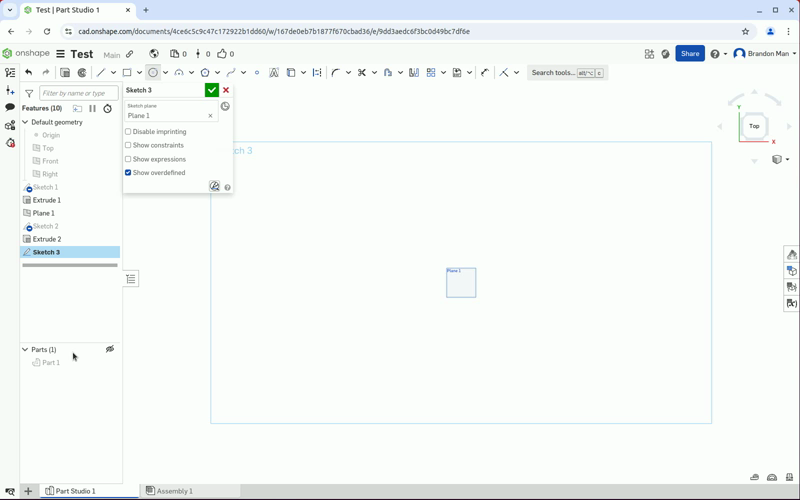
mouse_move(461, 332)
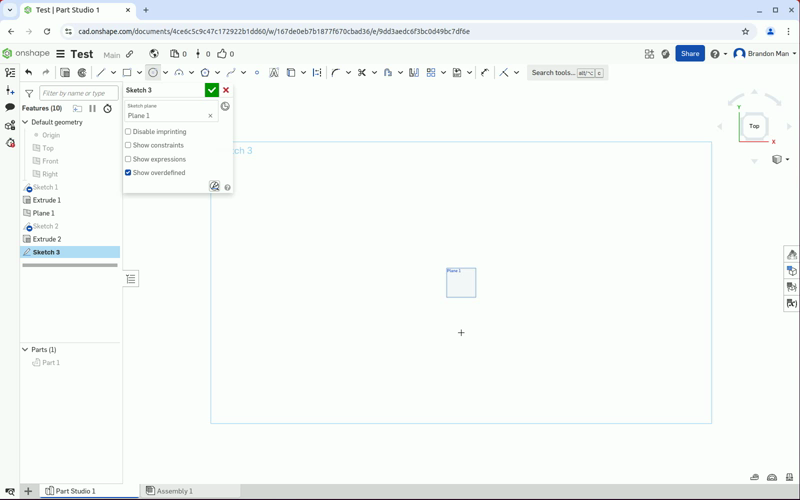
click(461, 332)
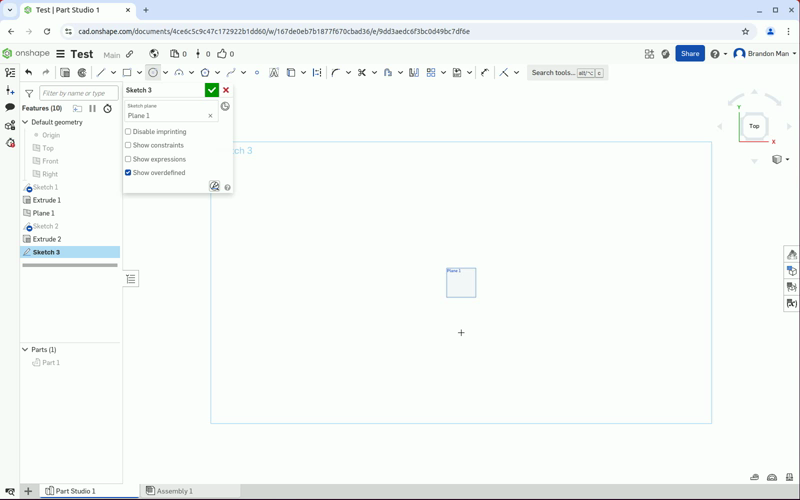
key_up(shift)
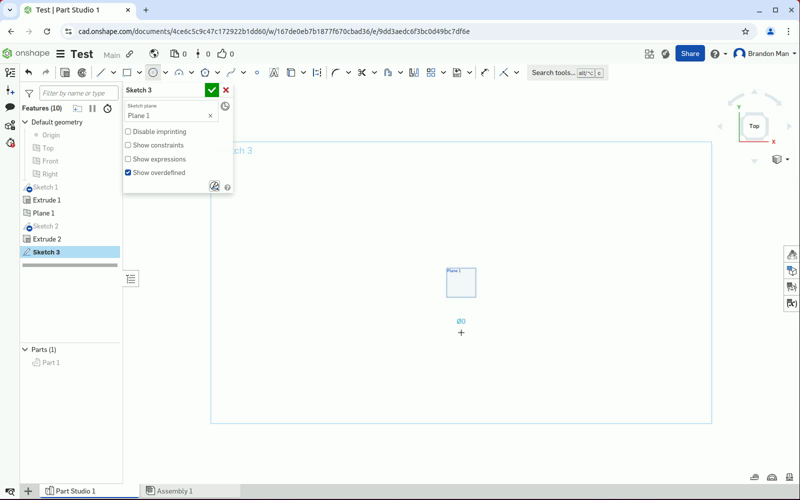
mouse_move(471, 332)
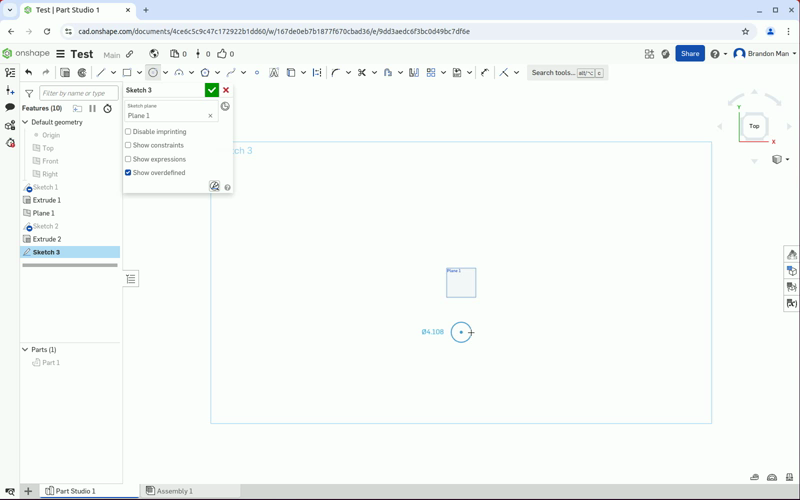
click(471, 332)
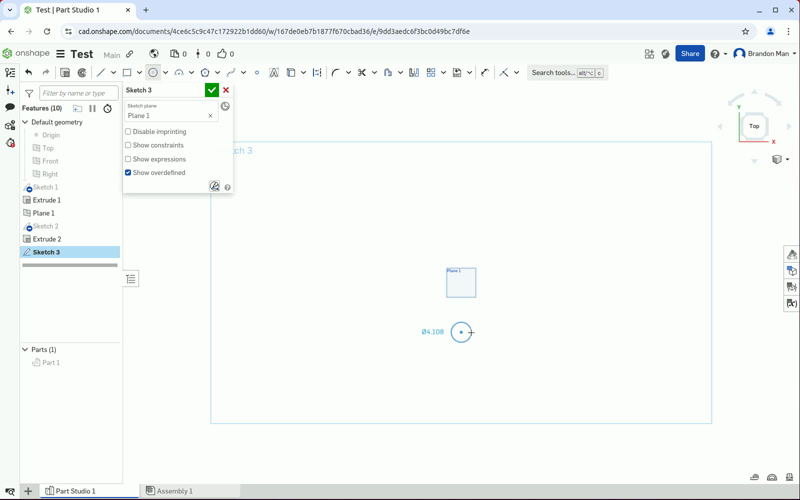
key(esc)
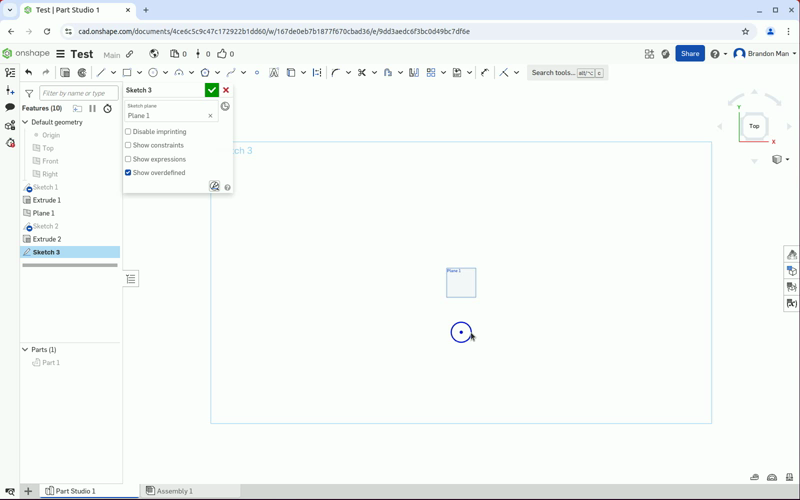
mouse_move(460, 339)
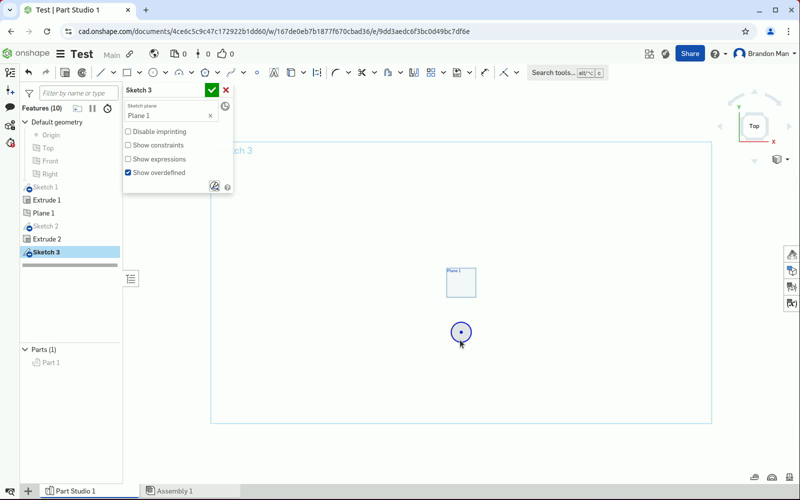
scroll(6)
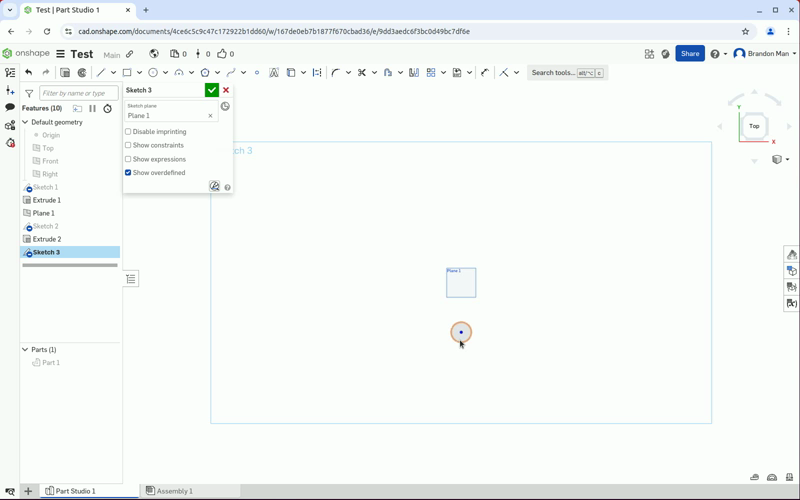
scroll(6)
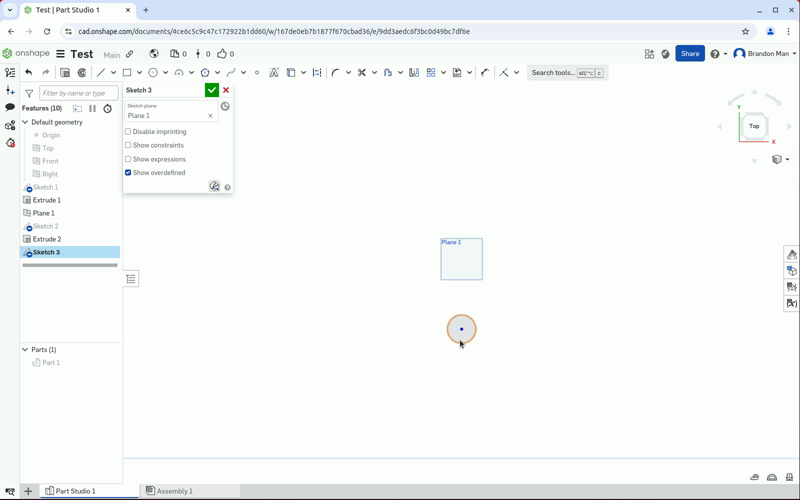
scroll(6)
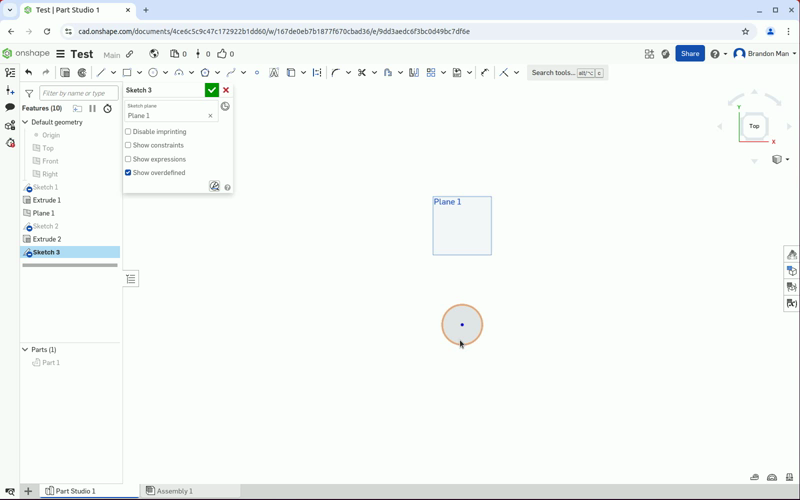
scroll(6)
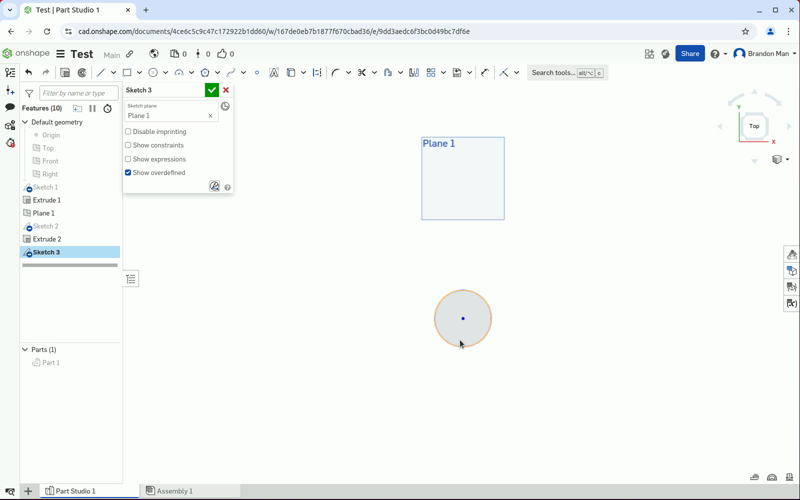
scroll(6)
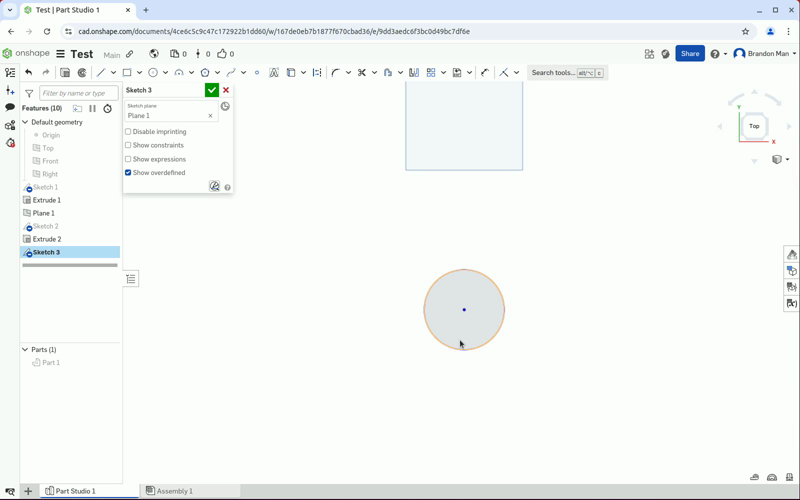
scroll(6)
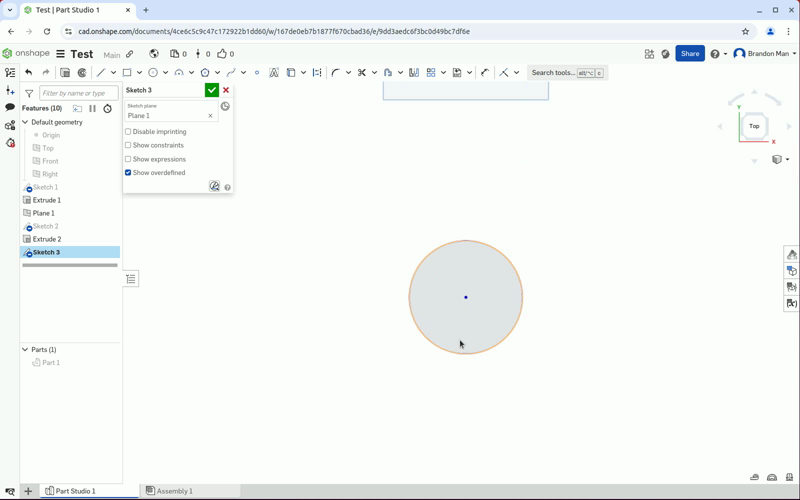
scroll(6)
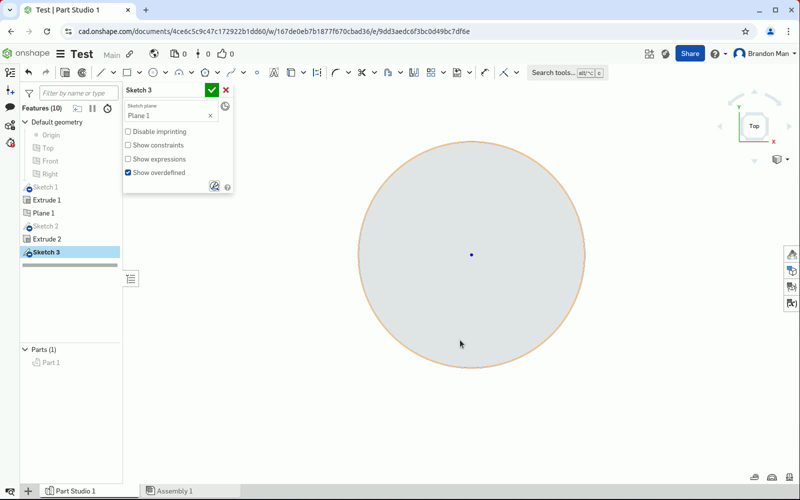
click(460, 339)
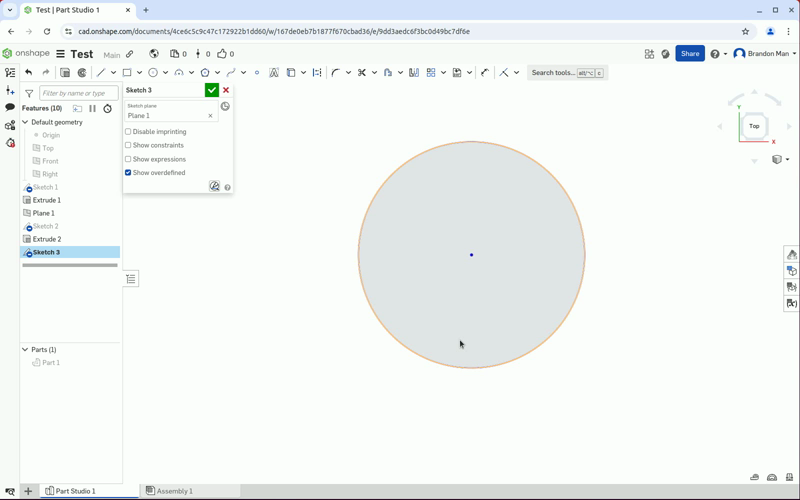
scroll(-6)
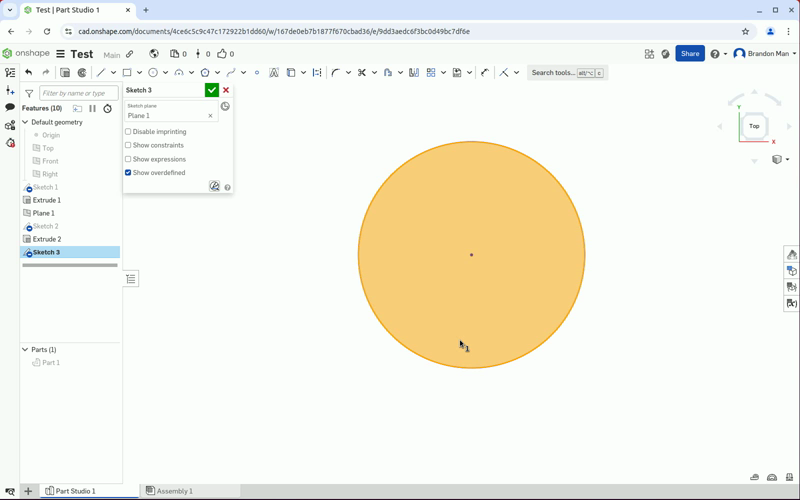
scroll(-6)
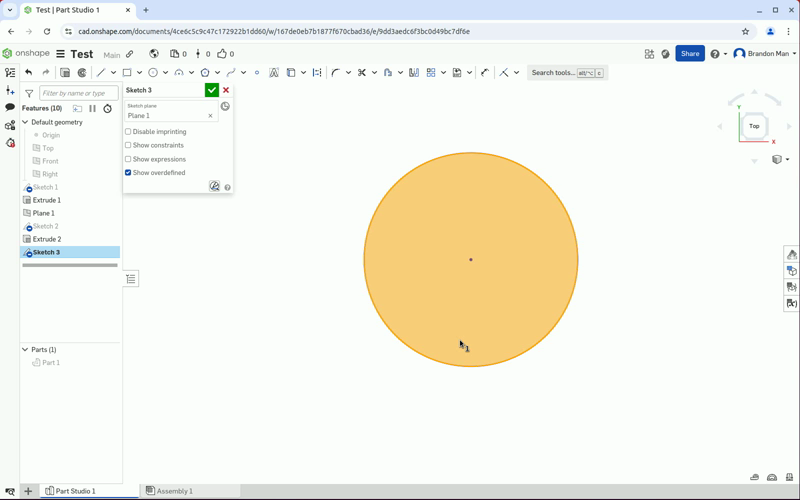
scroll(-6)
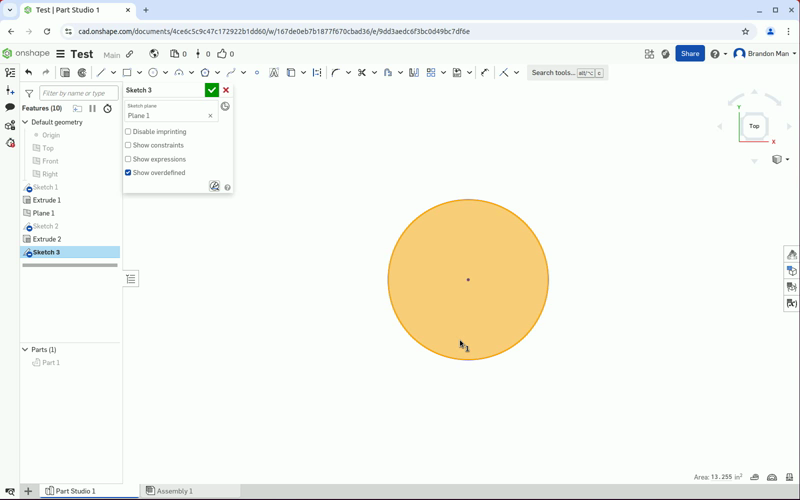
scroll(-6)
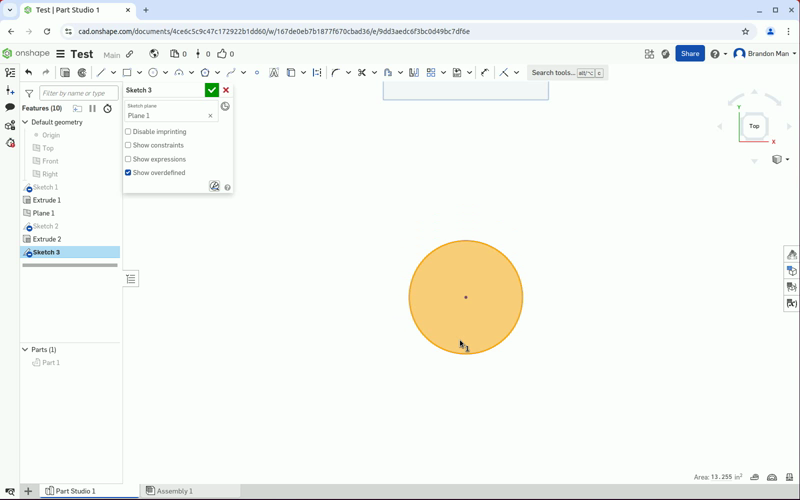
scroll(-6)
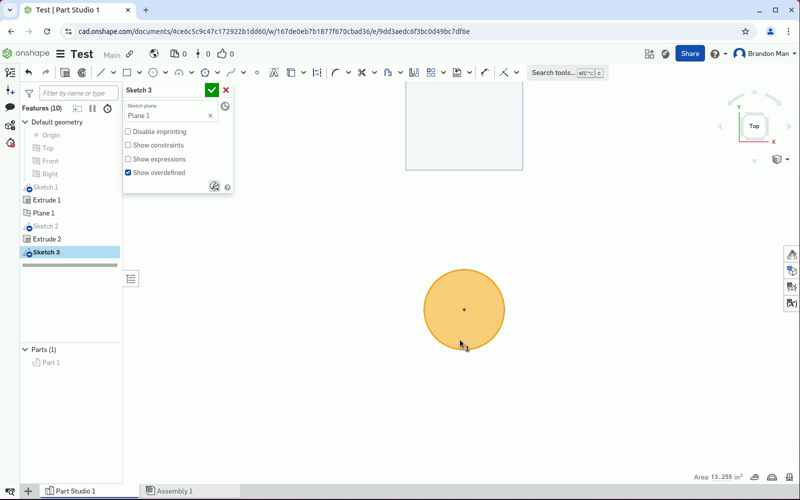
scroll(-6)
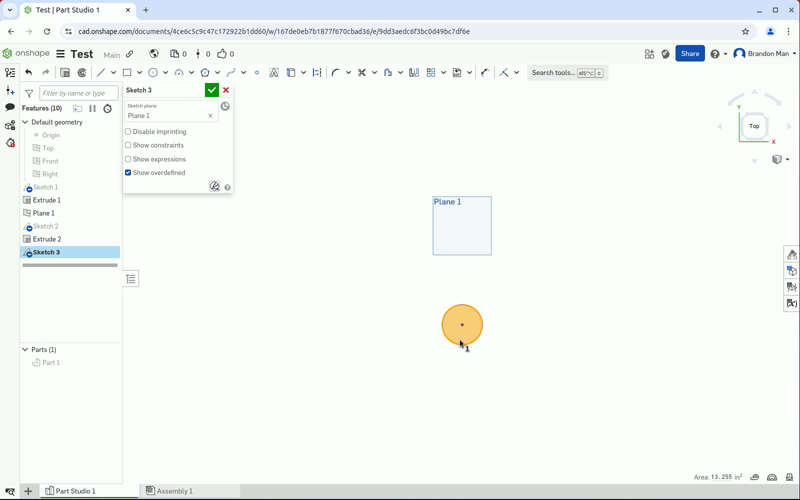
scroll(-6)
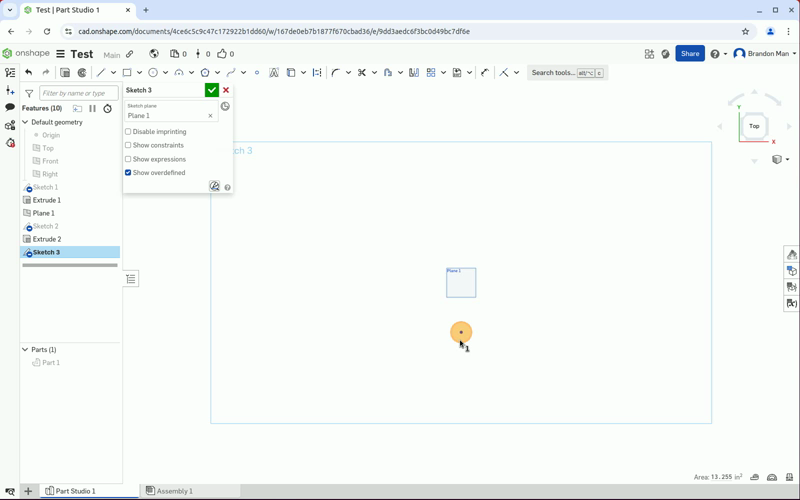
mouse_move(73, 352)
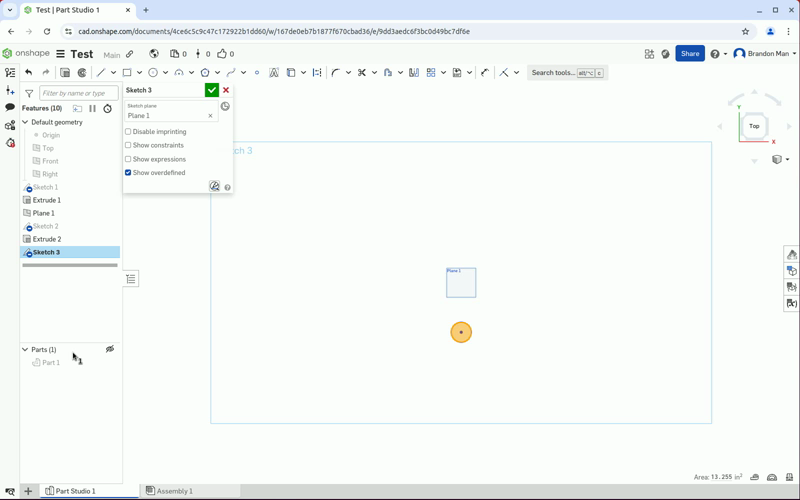
key(shift+y)
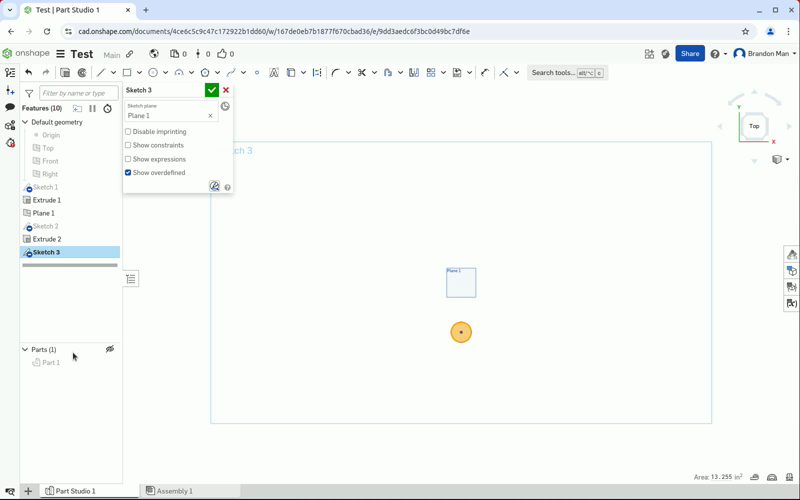
key(shift+e)
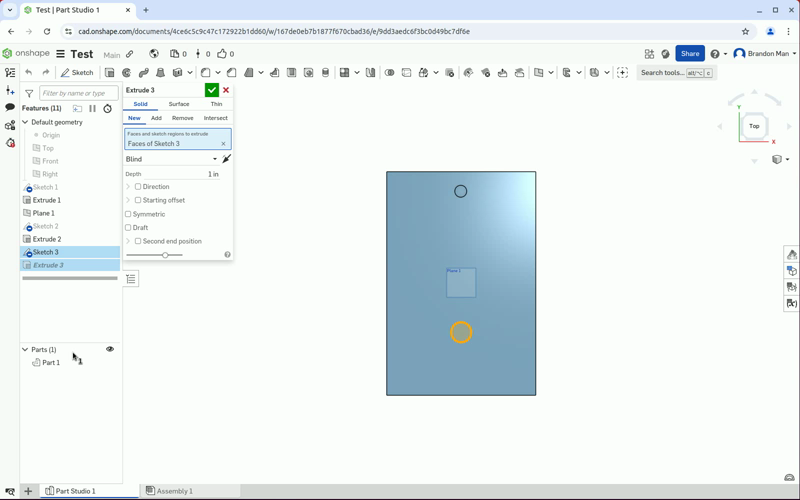
mouse_move(143, 106)
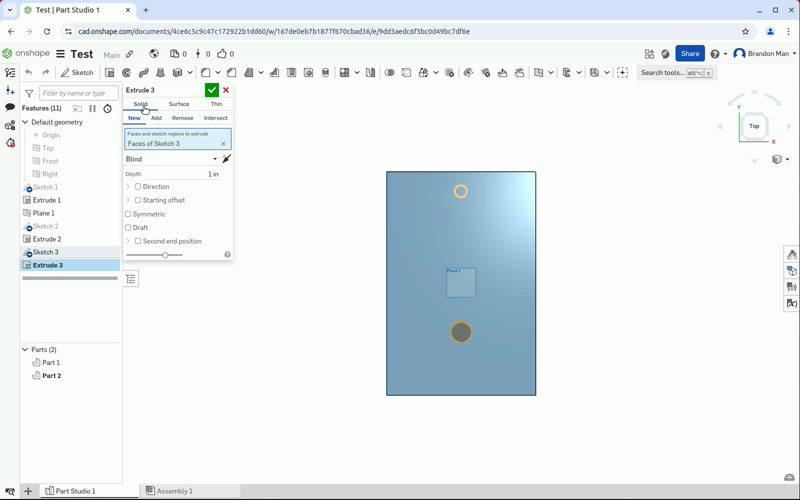
click(143, 106)
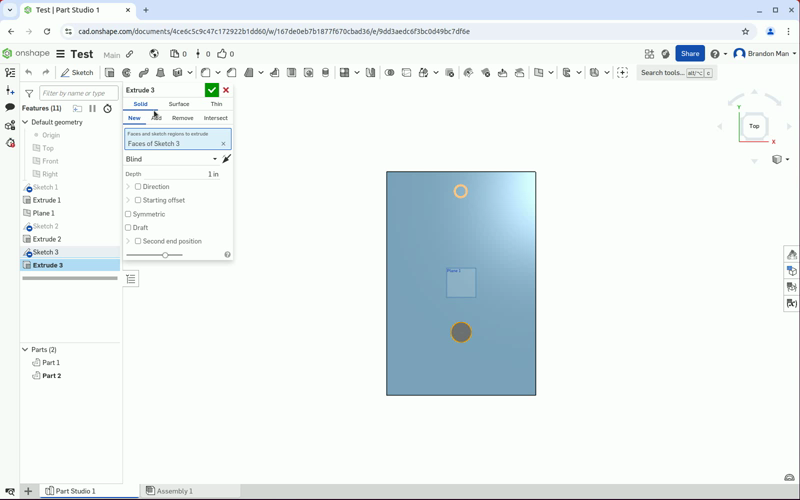
mouse_move(186, 120)
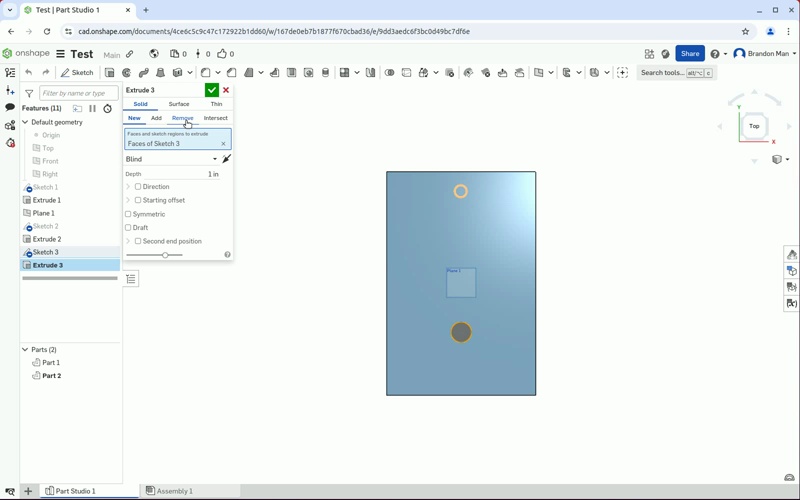
click(186, 120)
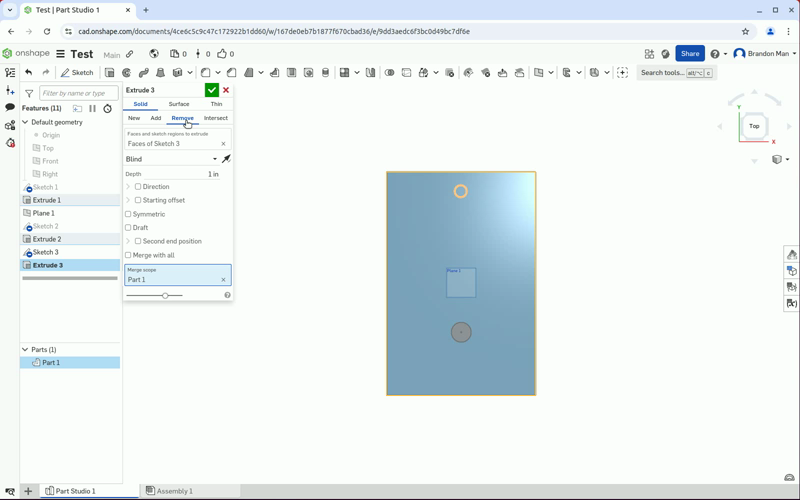
key(tab, 4)
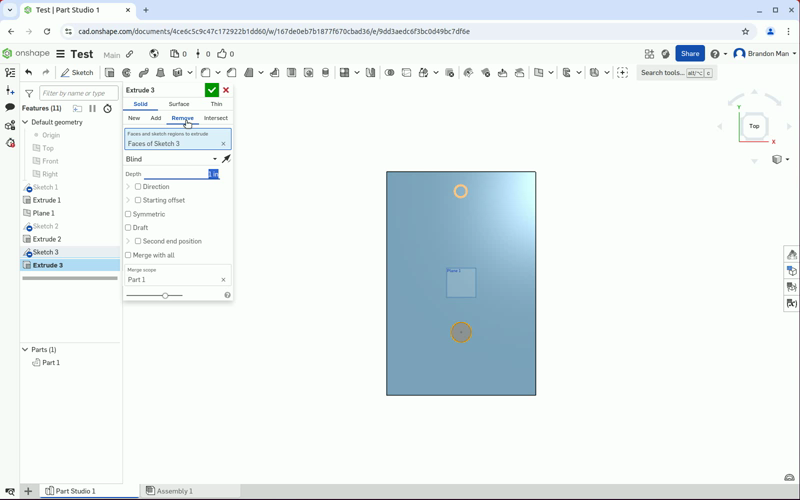
text(0.241)
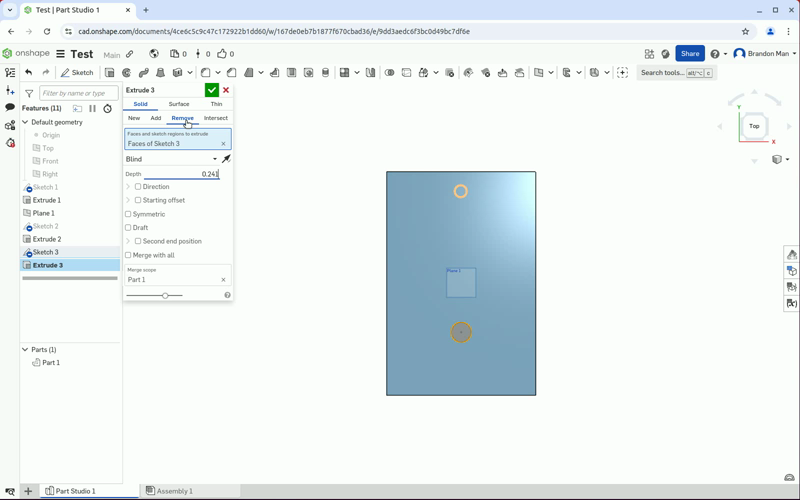
key(tab, 6)
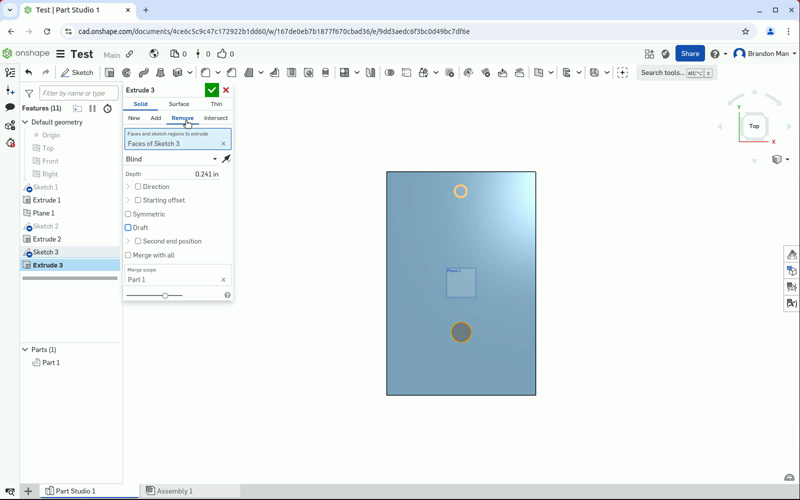
key(space)
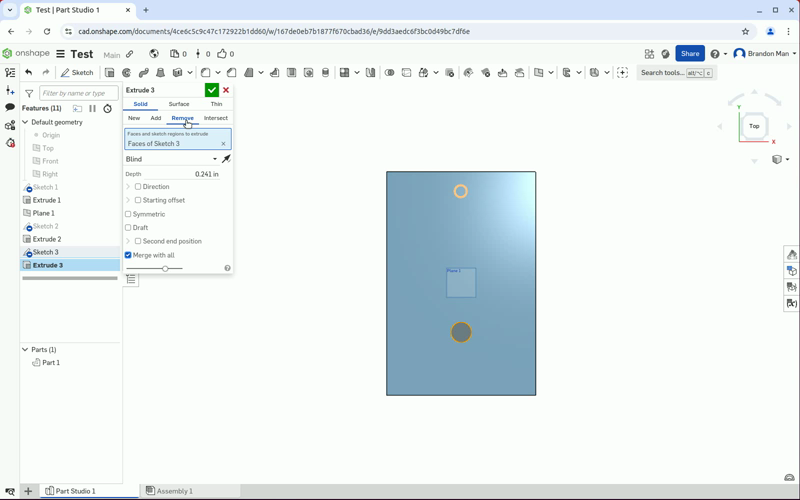
key(enter)
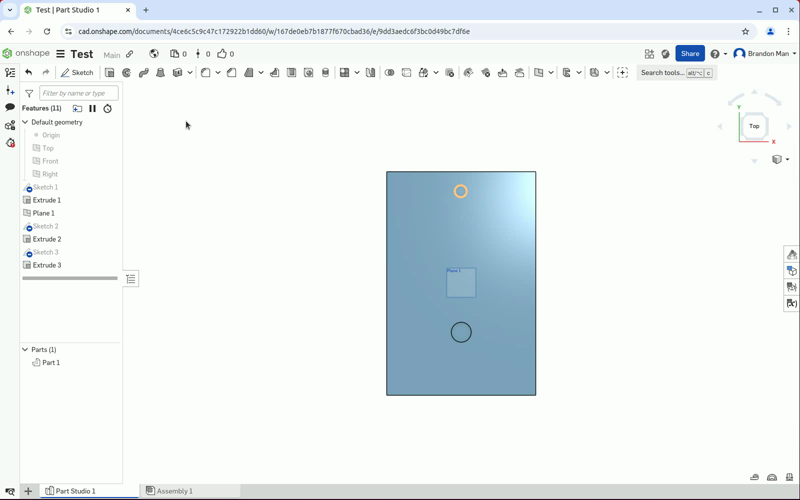
key(shift+h)
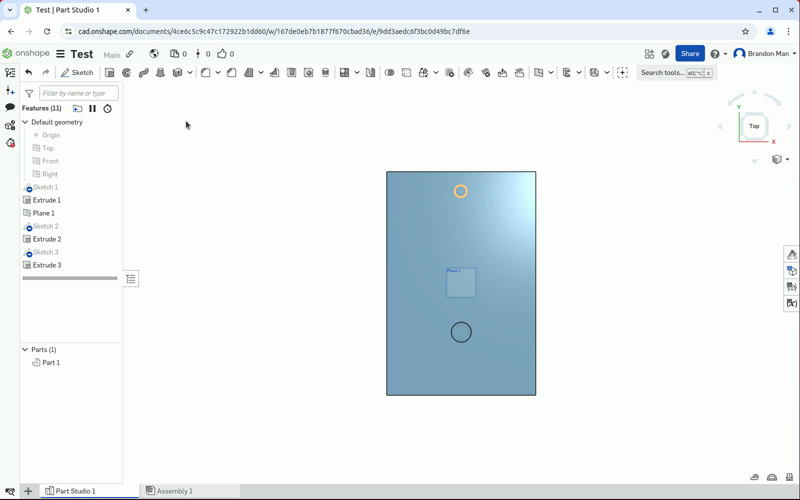
key(shift+h)
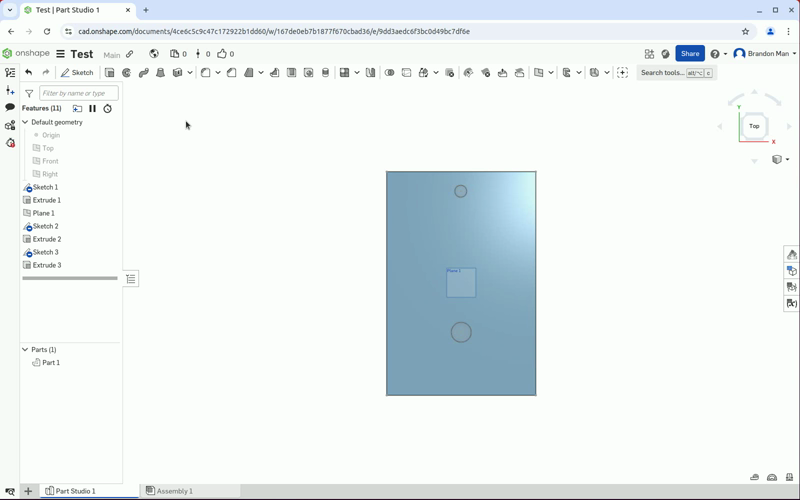
key(shift+7)
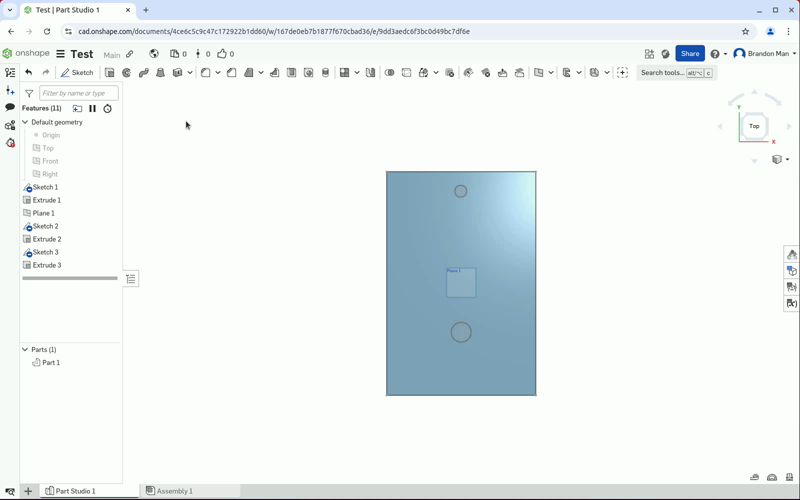
key(up, 3)
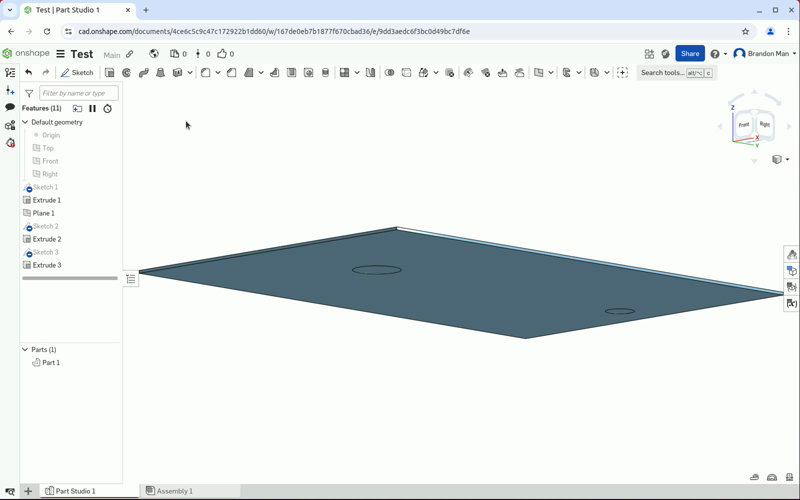
key(left, 3)
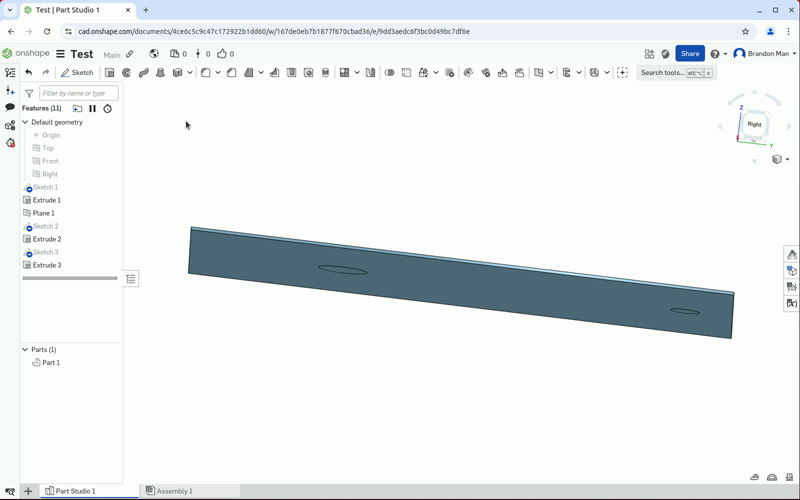
key(right, 3)
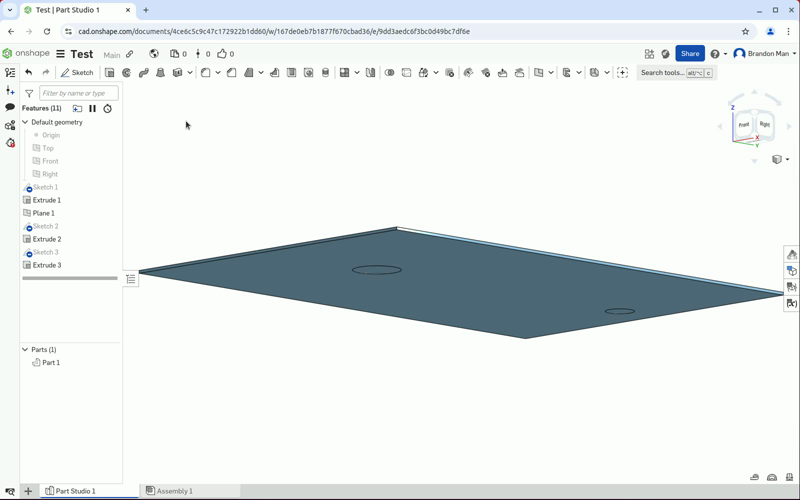
key(down, 3)
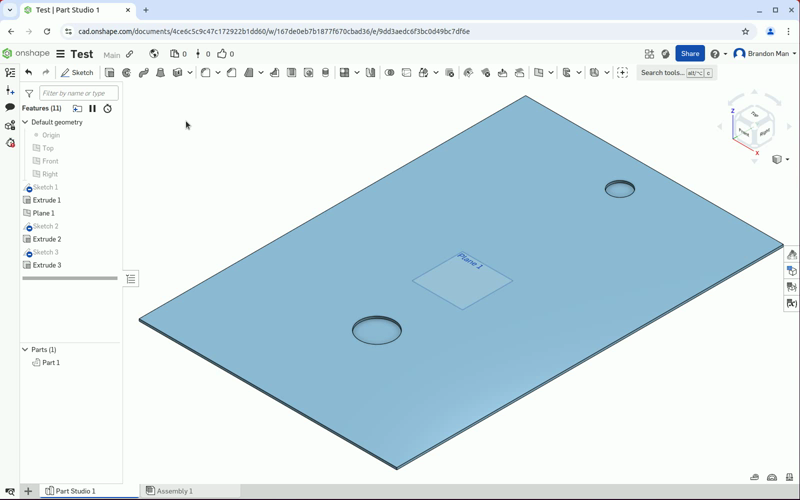
mouse_move(73, 189)
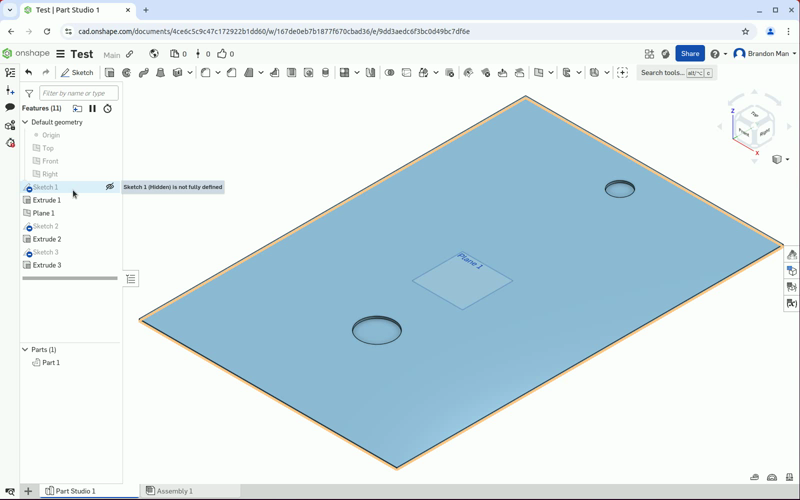
click(73, 189)